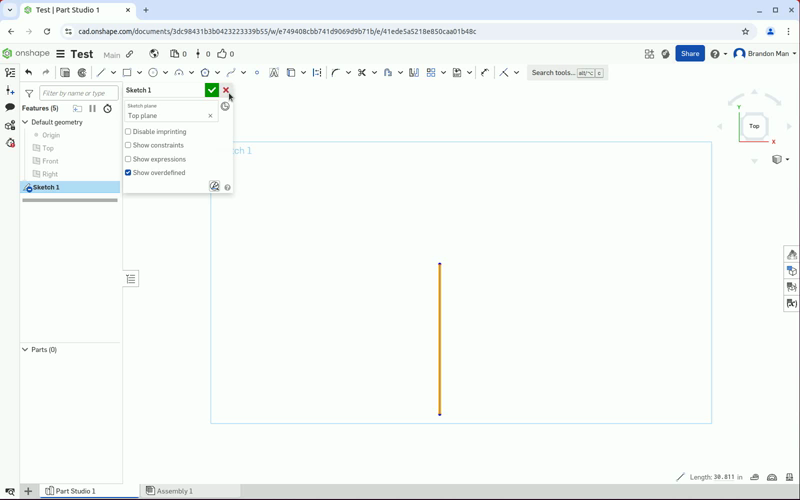
key(shift+h)
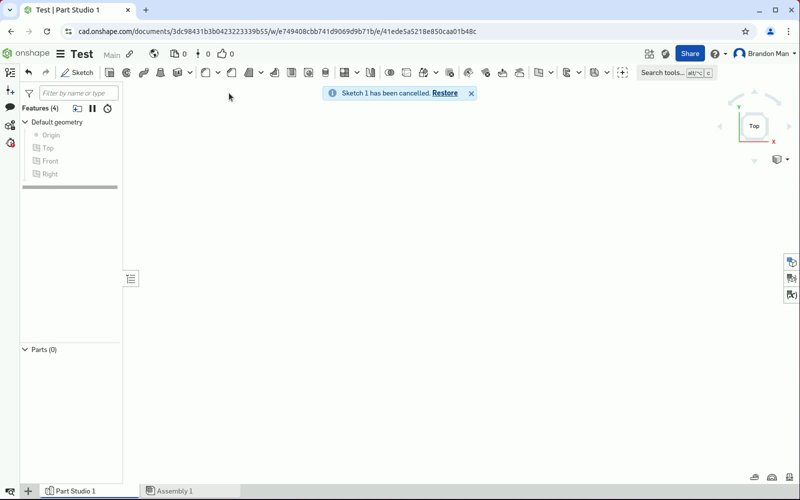
mouse_move(73, 352)
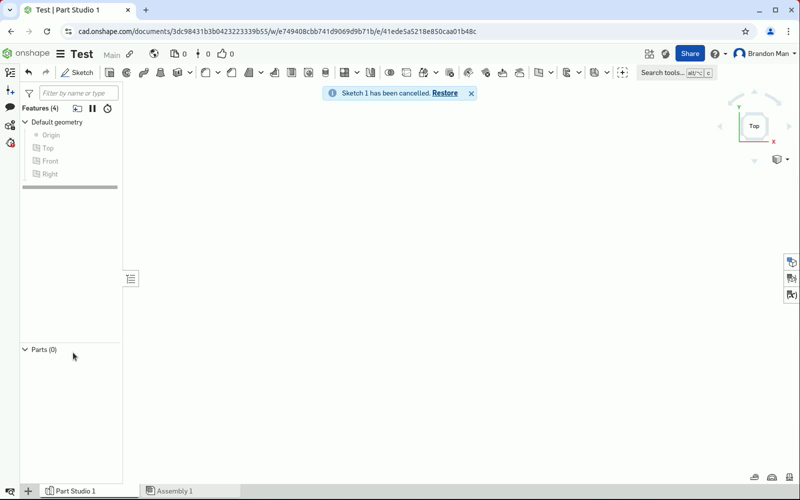
key(y)
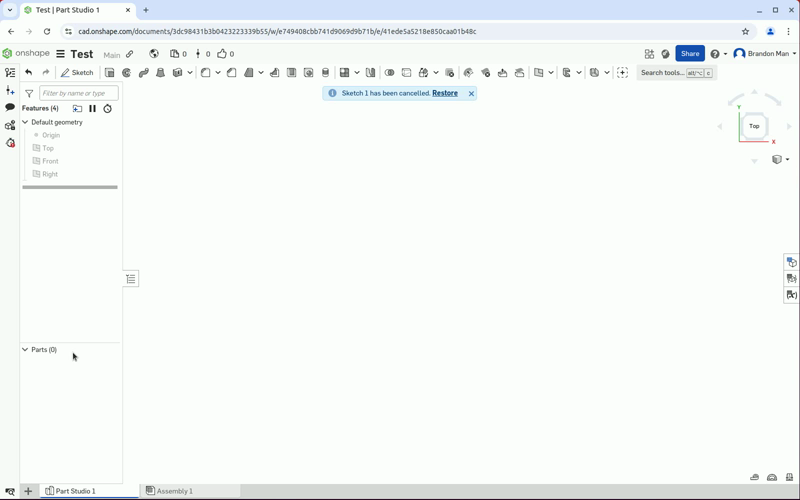
key(shift+p)
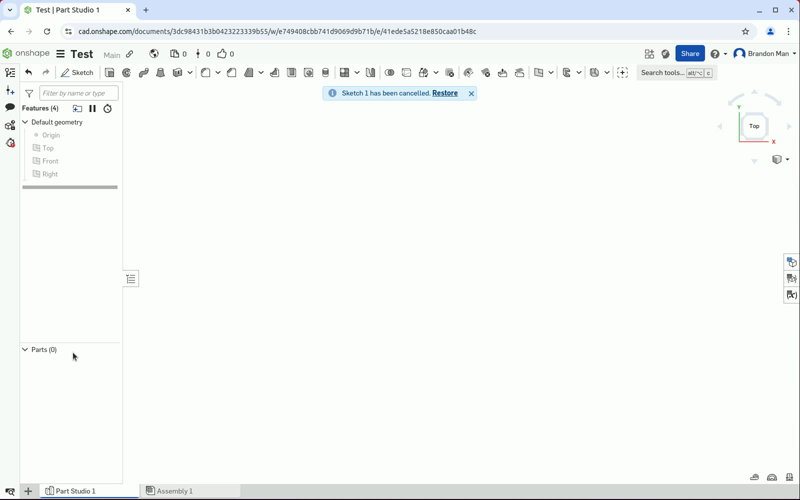
key(space)
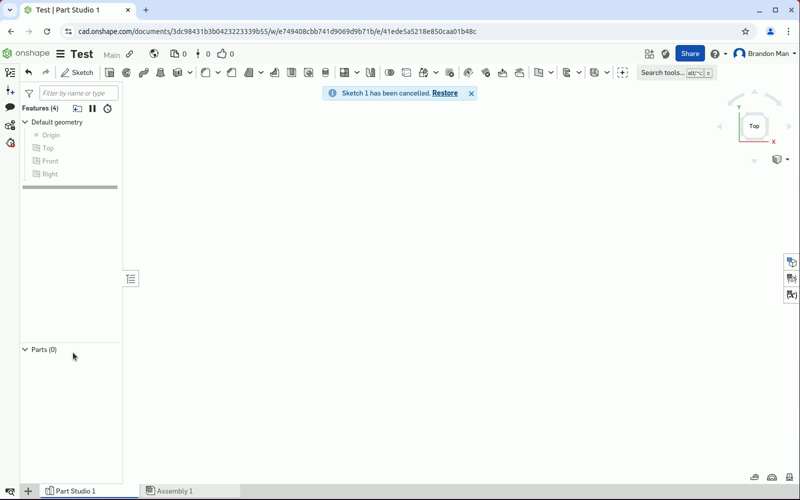
key_down(shift)
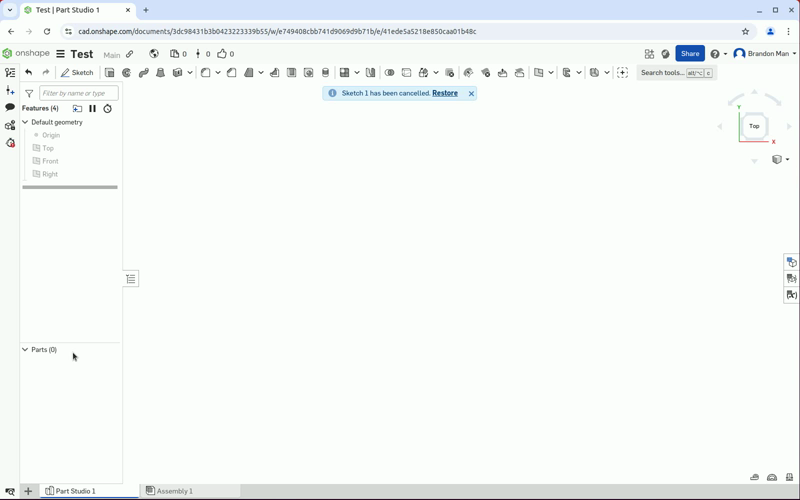
key(up)
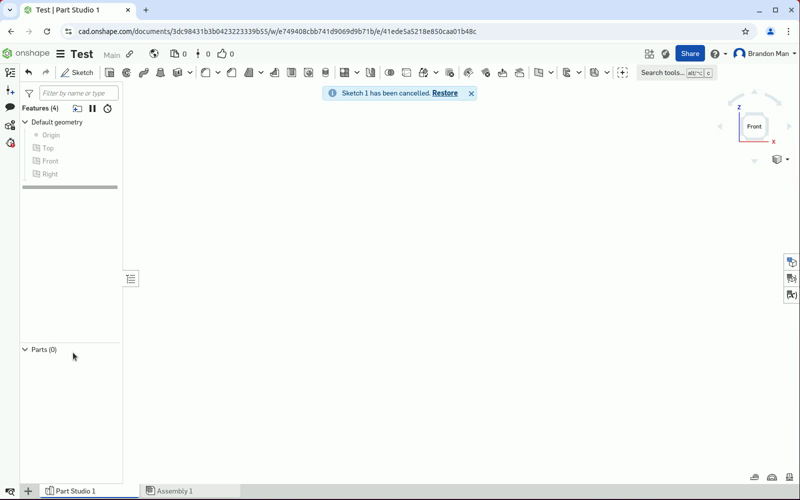
key_up(shift)
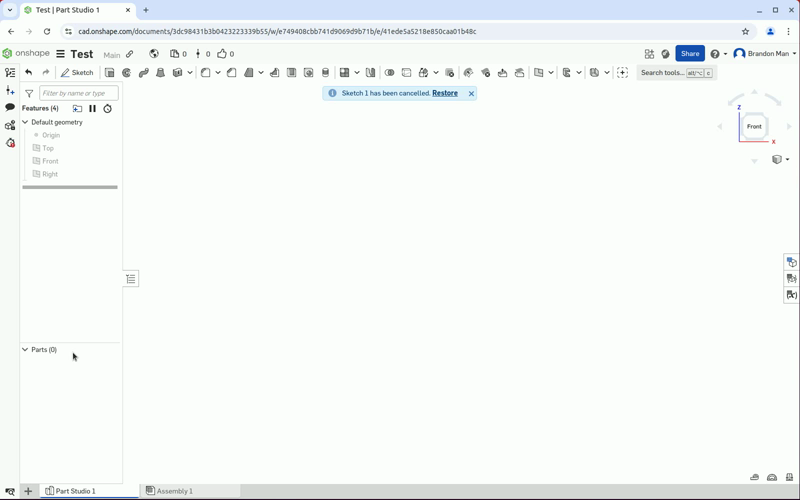
mouse_move(73, 352)
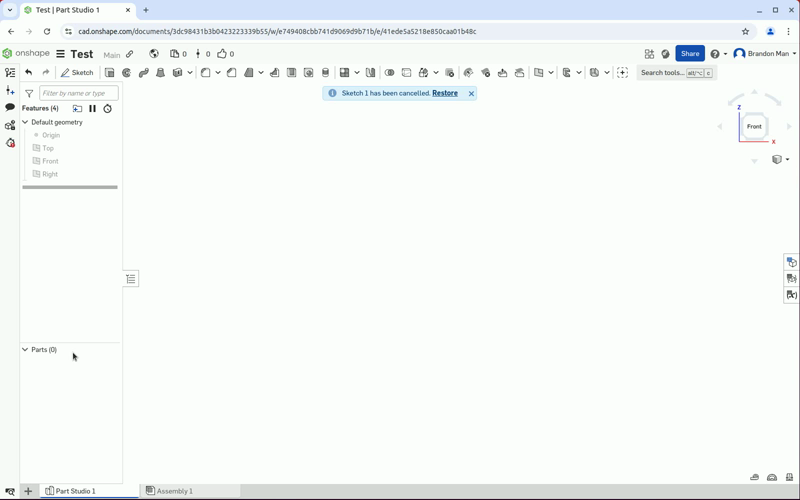
key(shift+y)
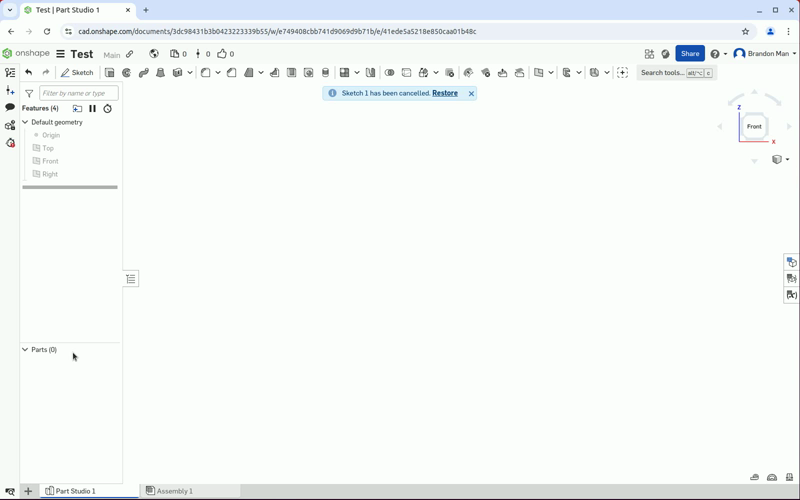
key(shift+s)
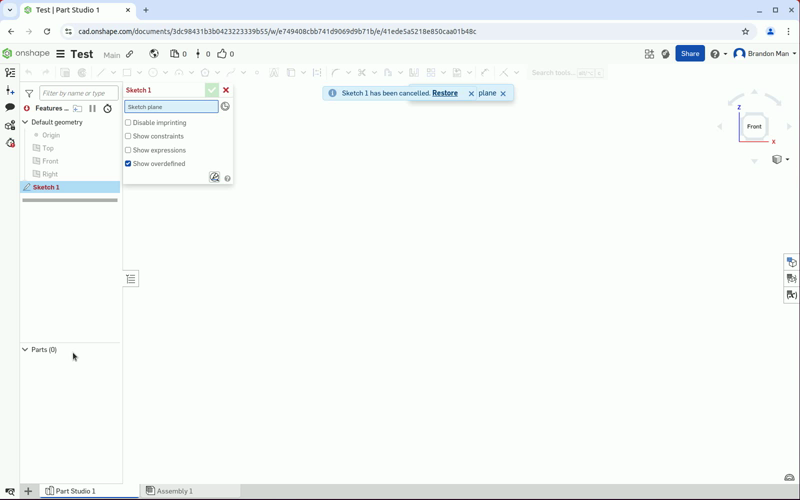
mouse_move(73, 163)
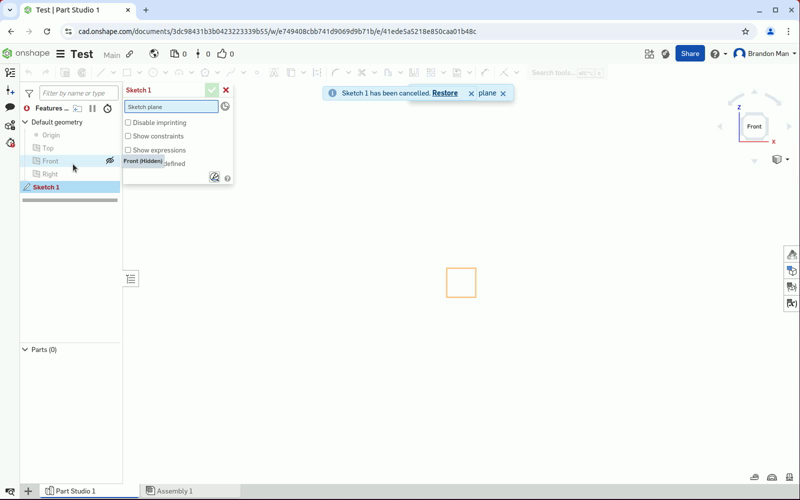
click(73, 163)
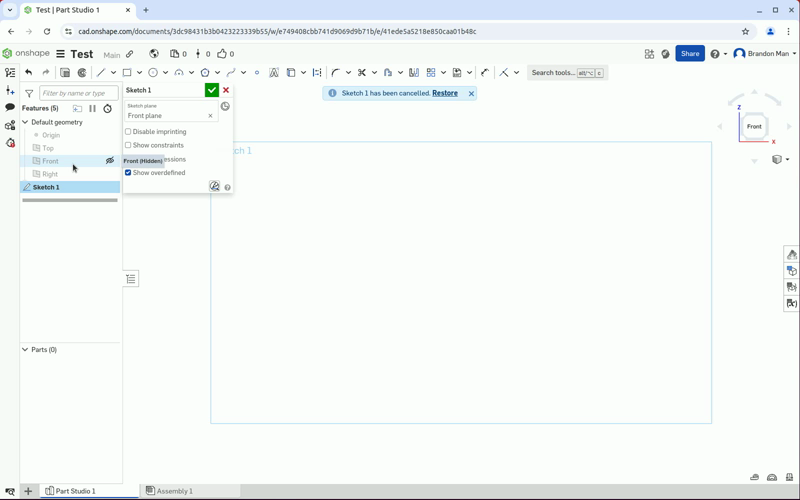
mouse_move(73, 352)
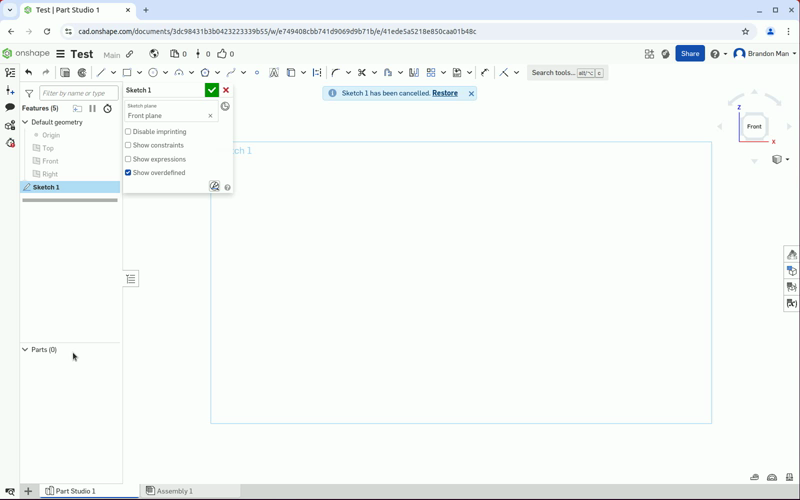
key(y)
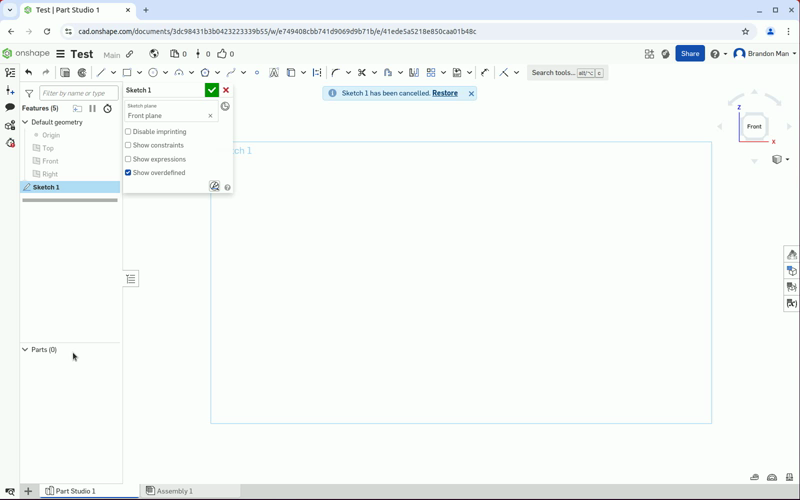
key(l)
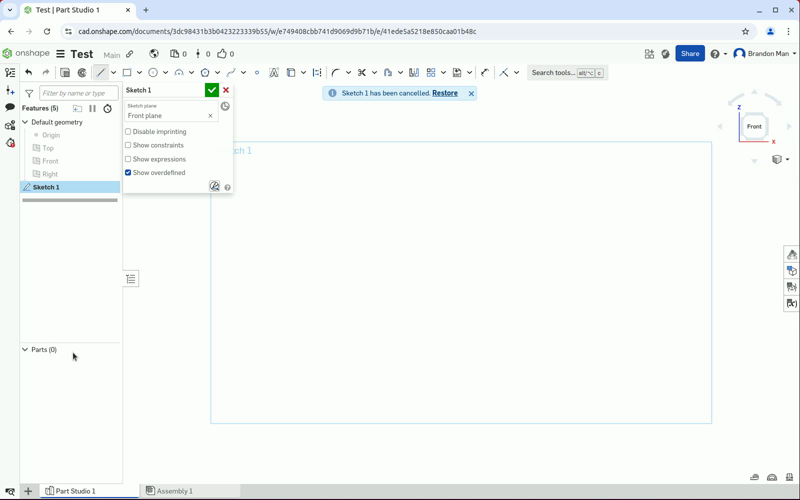
key_down(shift)
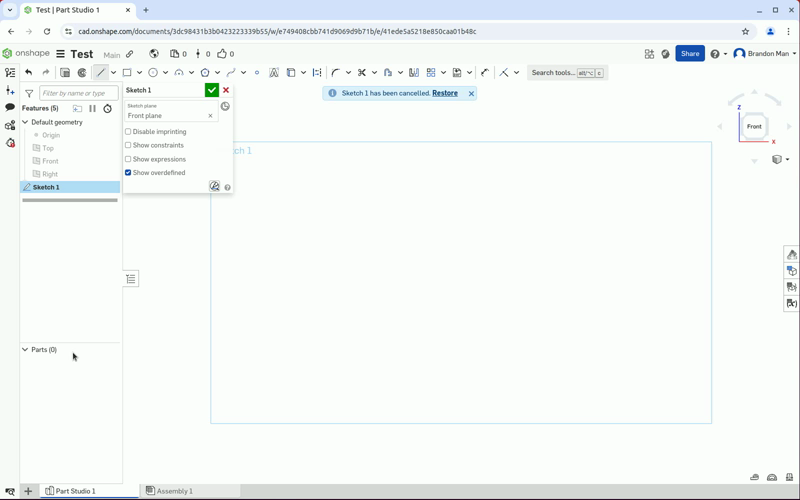
mouse_move(460, 282)
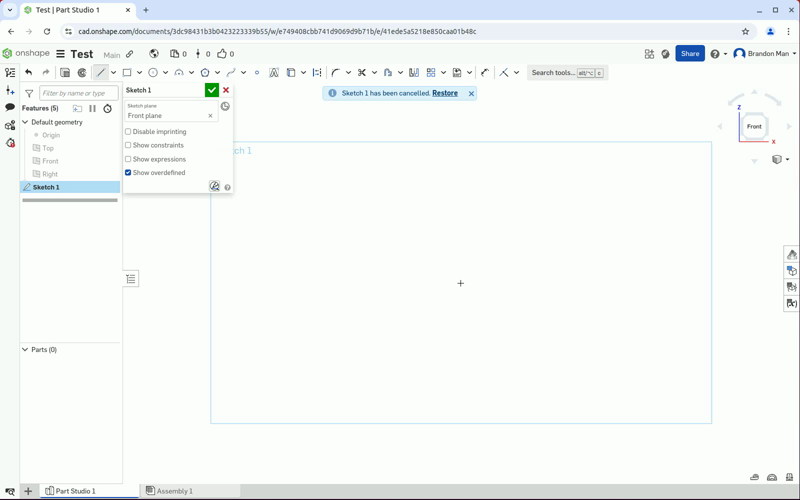
click(460, 282)
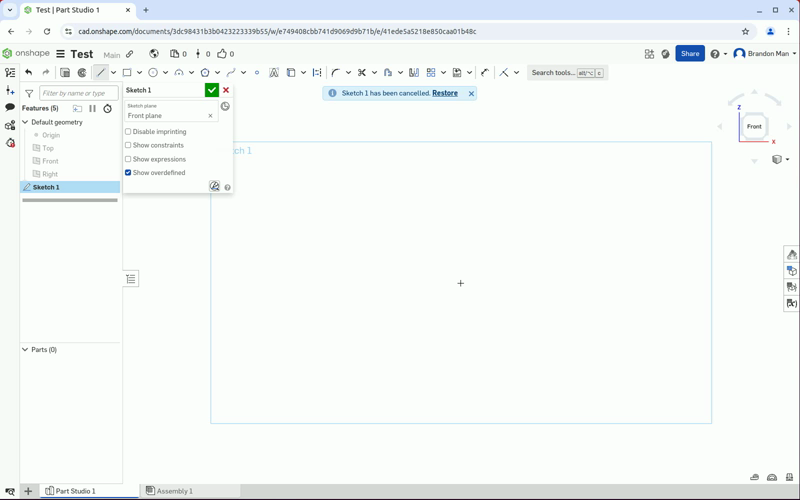
key_up(shift)
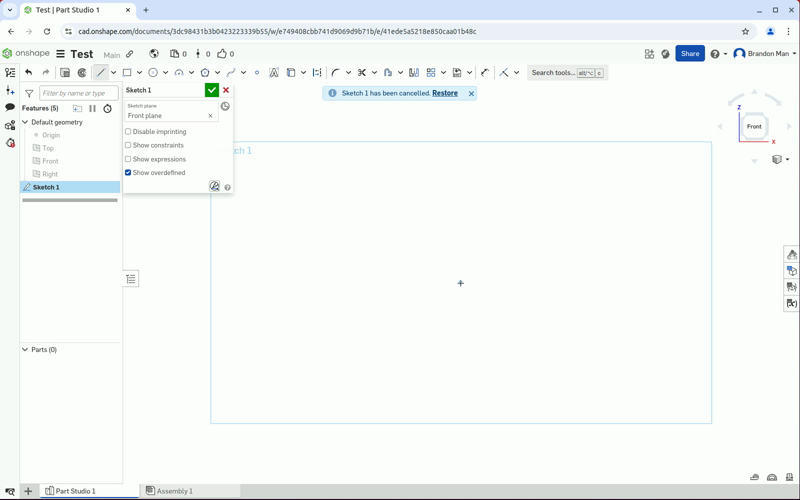
key_down(shift)
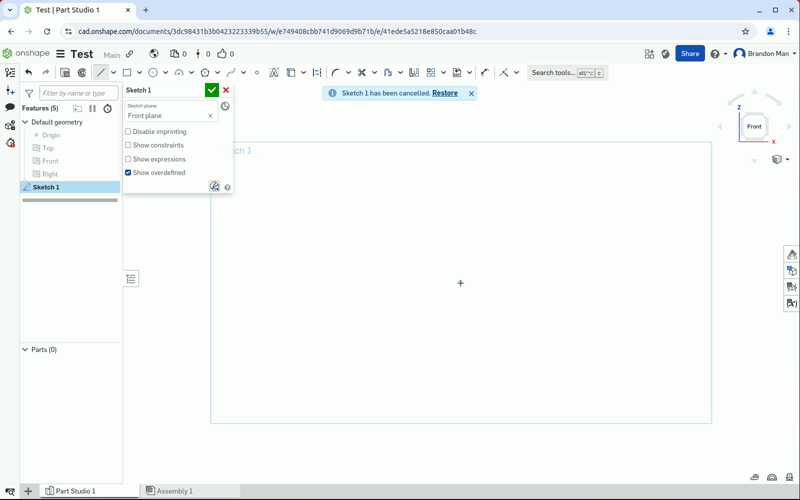
mouse_move(490, 282)
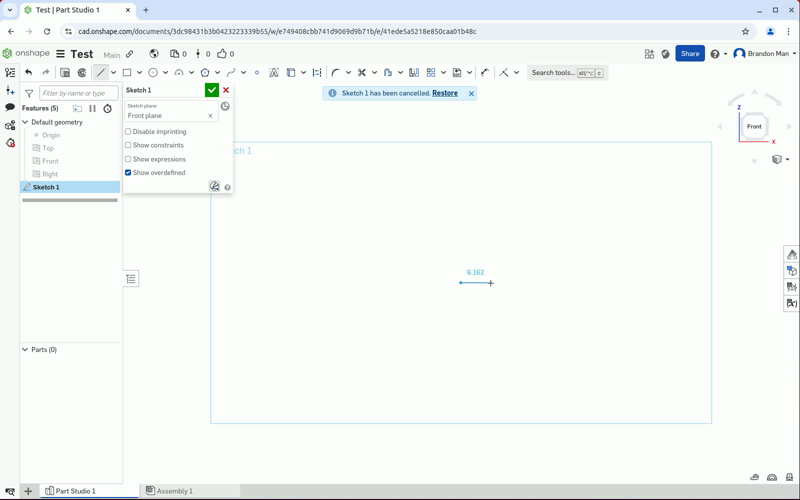
mouse_move(489, 282)
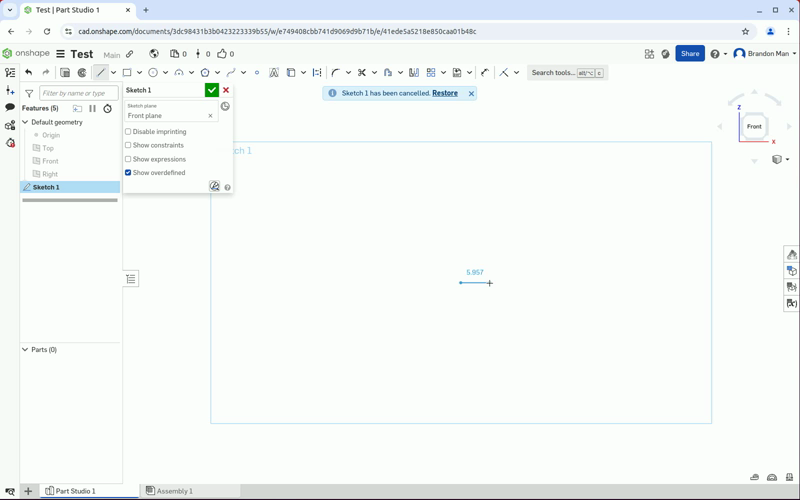
click(489, 282)
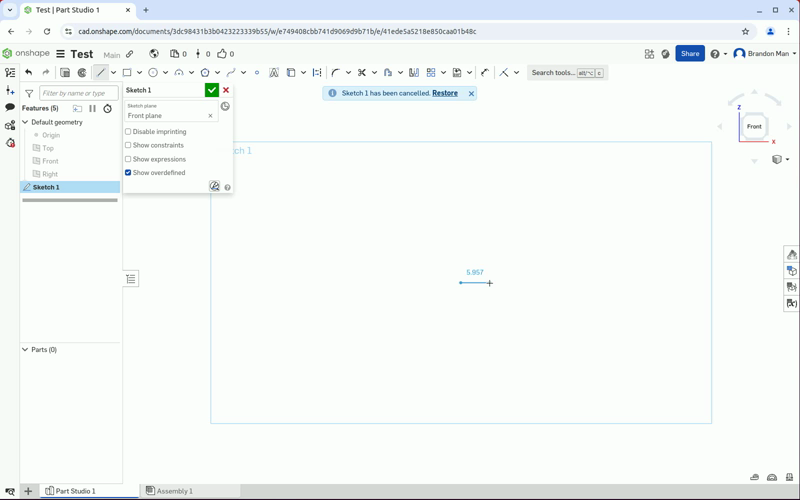
key_up(shift)
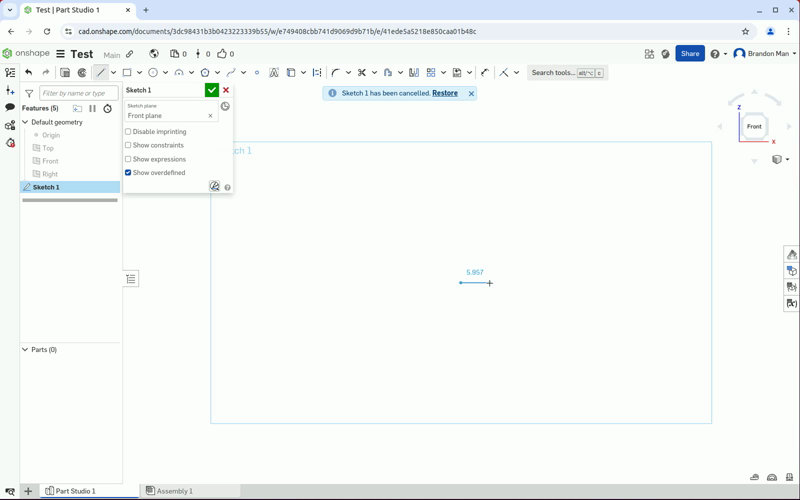
key_down(shift)
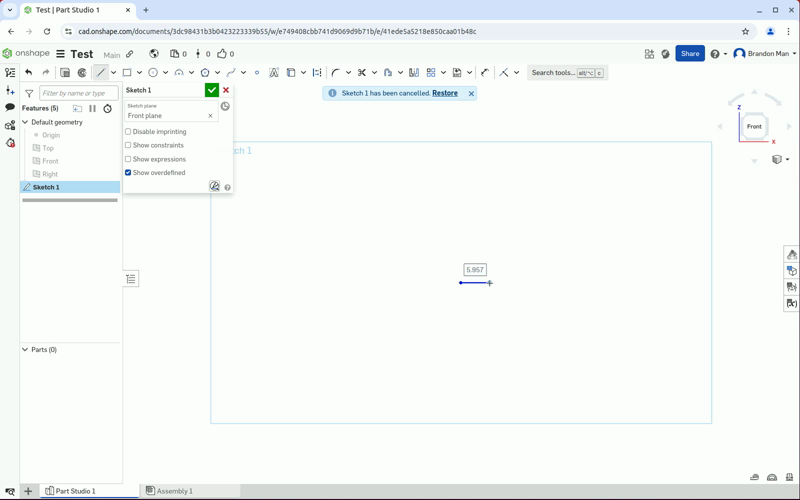
mouse_move(519, 282)
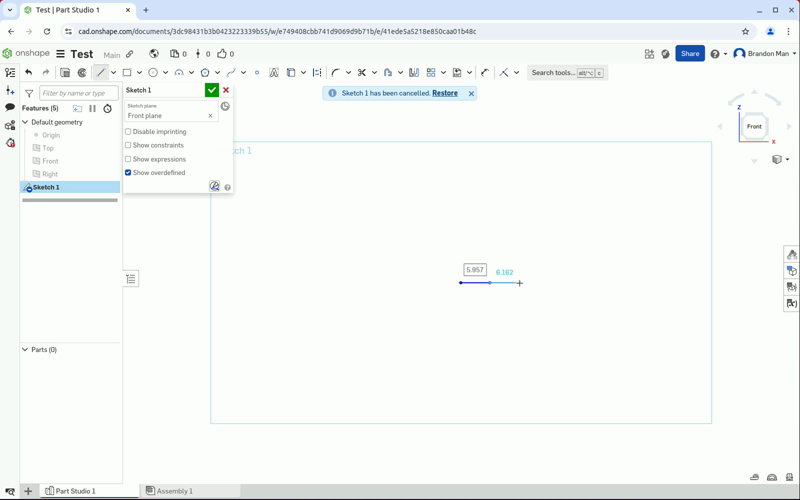
mouse_move(489, 226)
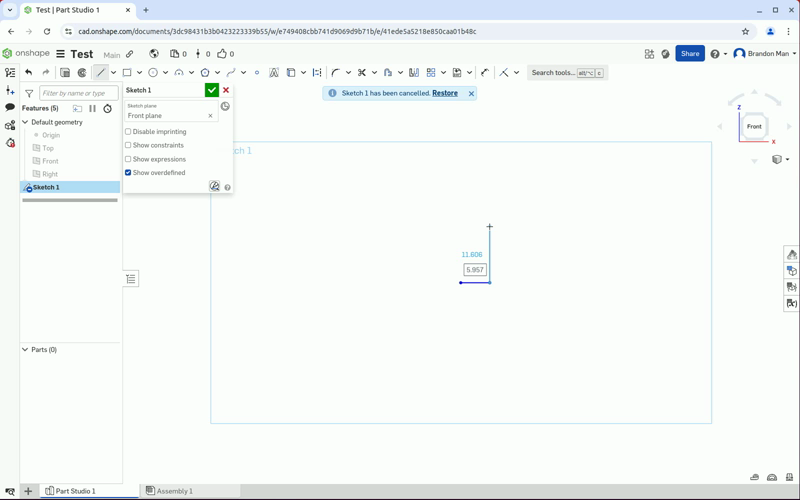
click(489, 226)
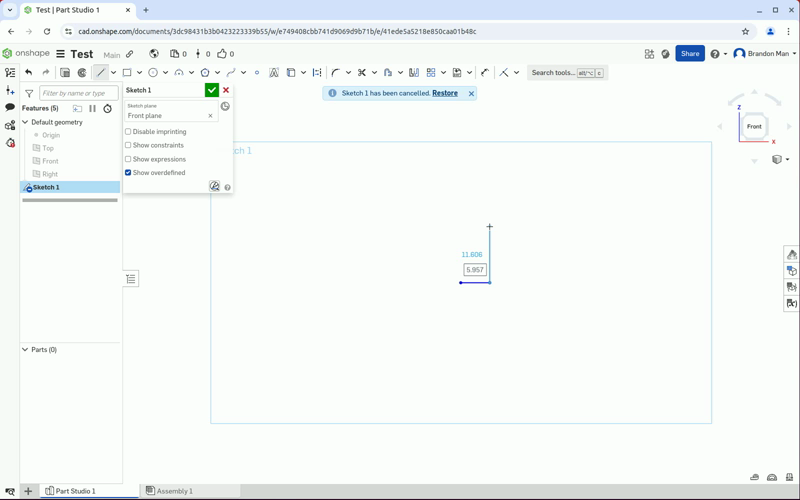
key_up(shift)
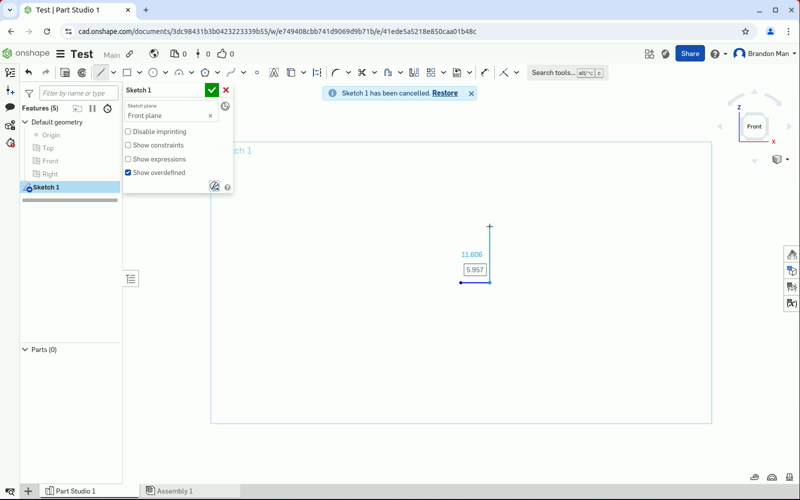
key_down(shift)
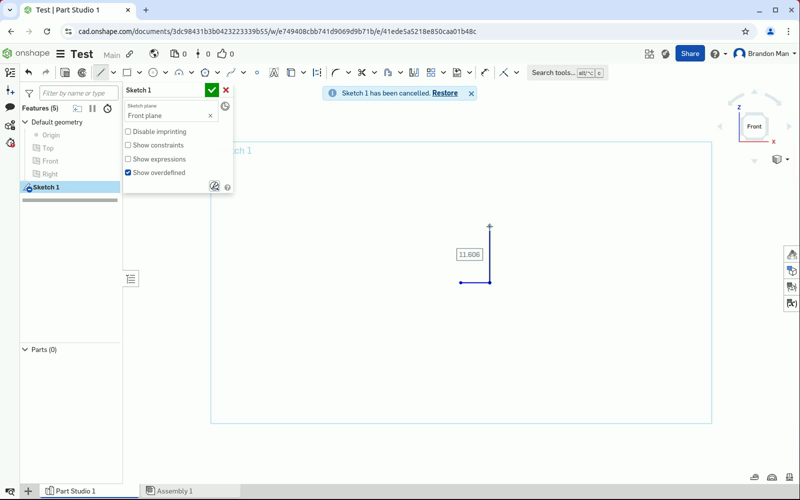
mouse_move(519, 226)
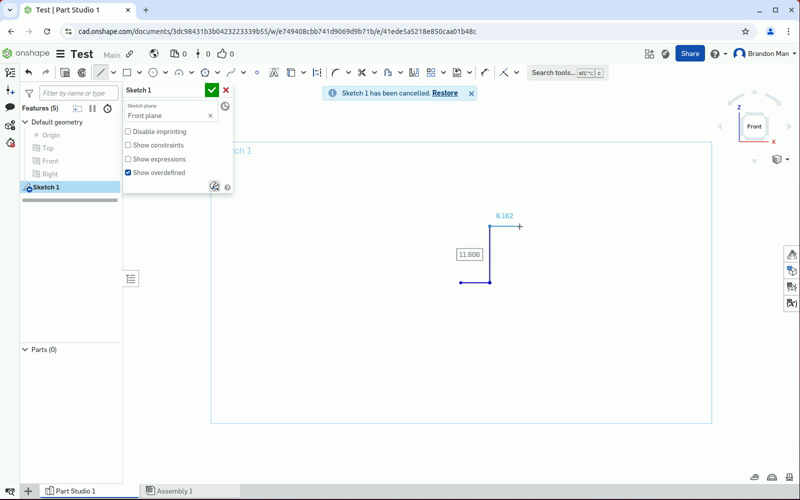
mouse_move(460, 226)
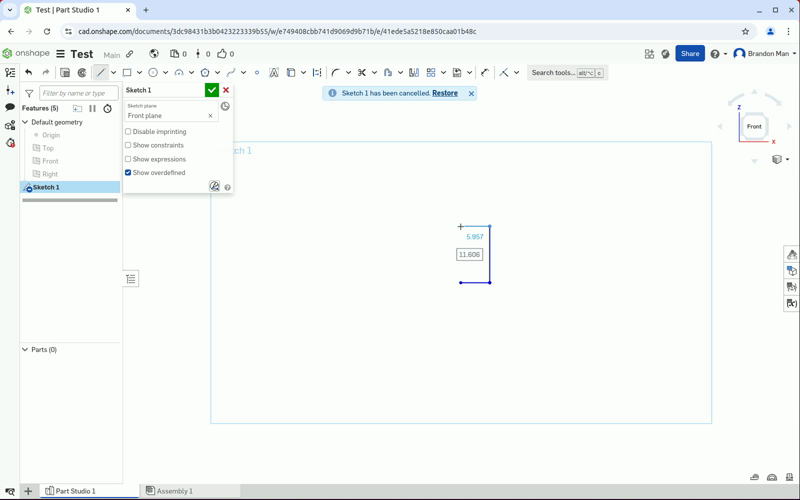
click(460, 226)
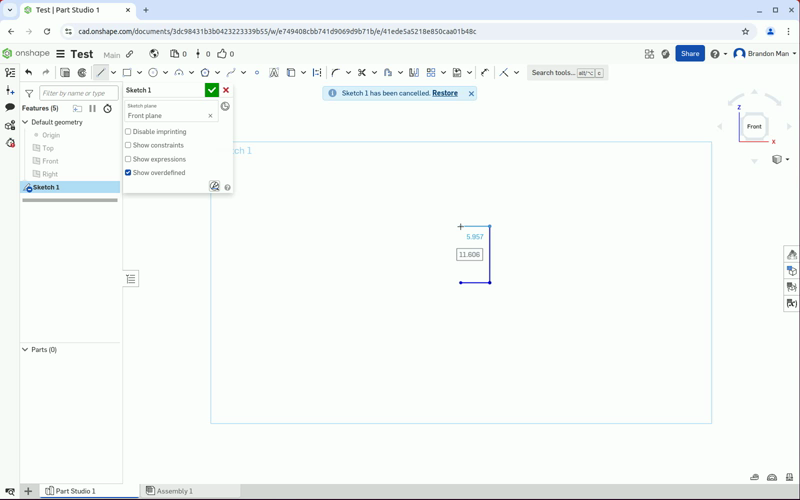
key_up(shift)
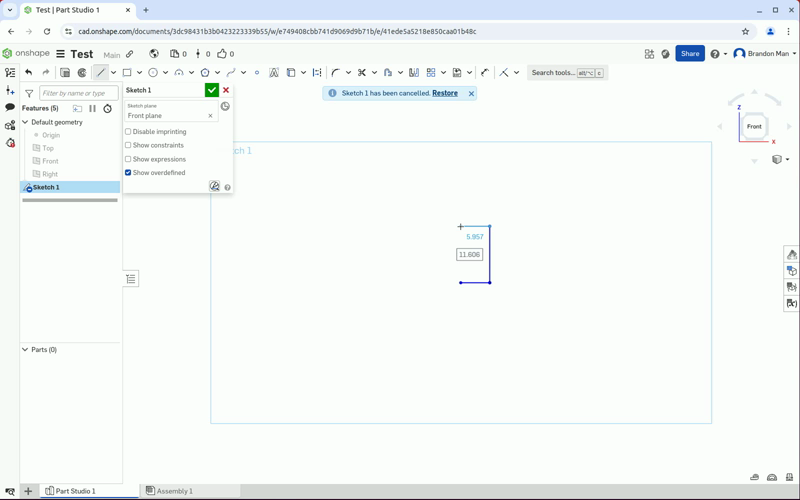
mouse_move(490, 226)
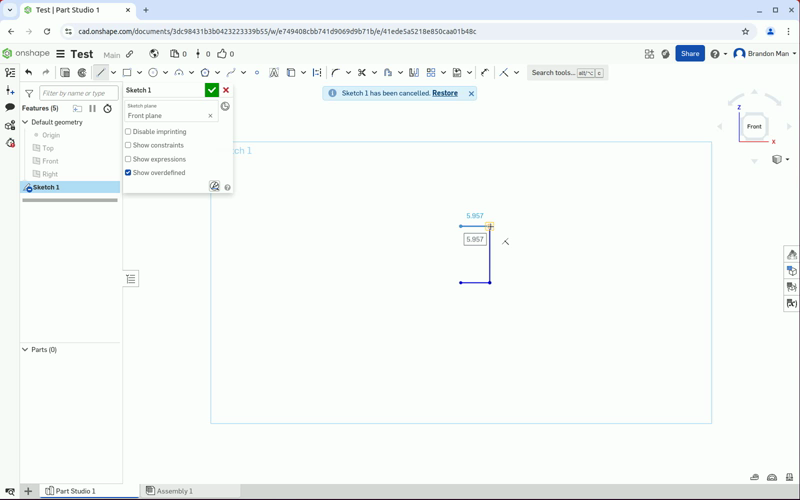
key_down(shift)
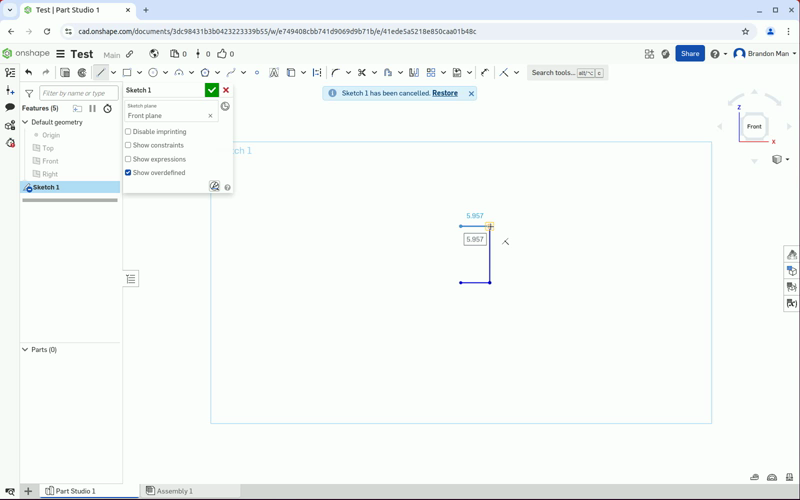
mouse_move(460, 282)
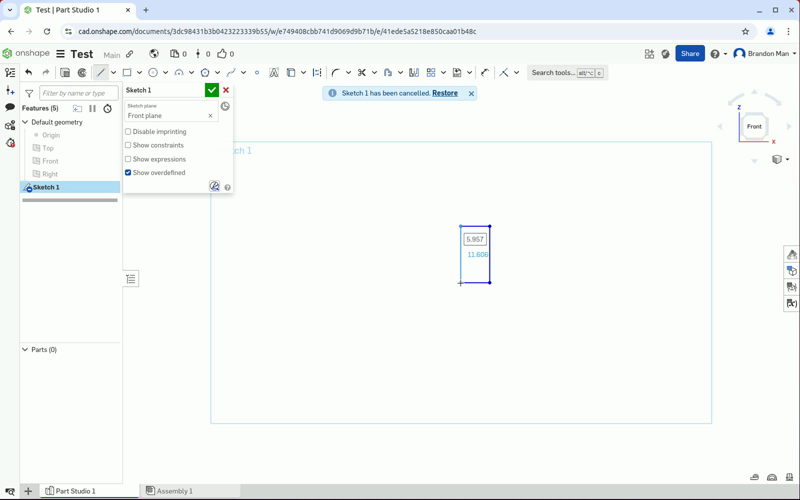
key_up(shift)
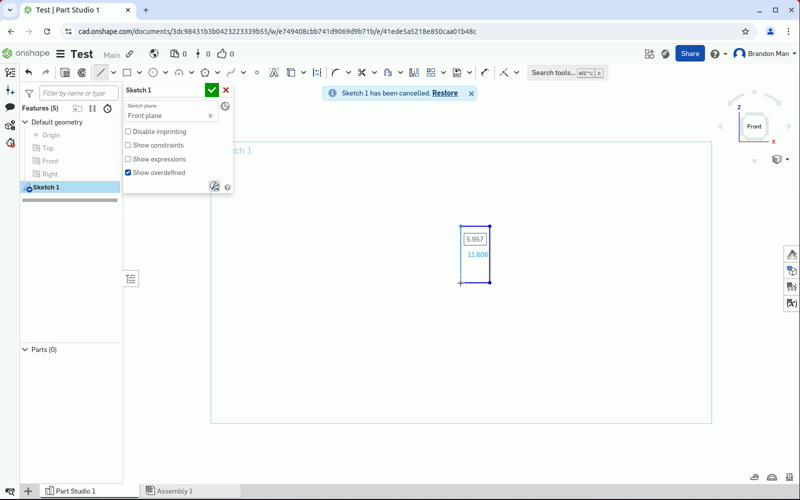
click(460, 282)
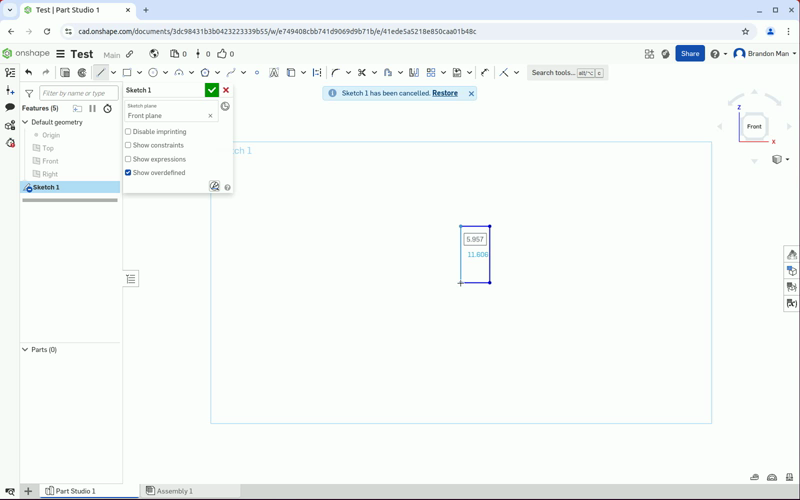
key(esc)
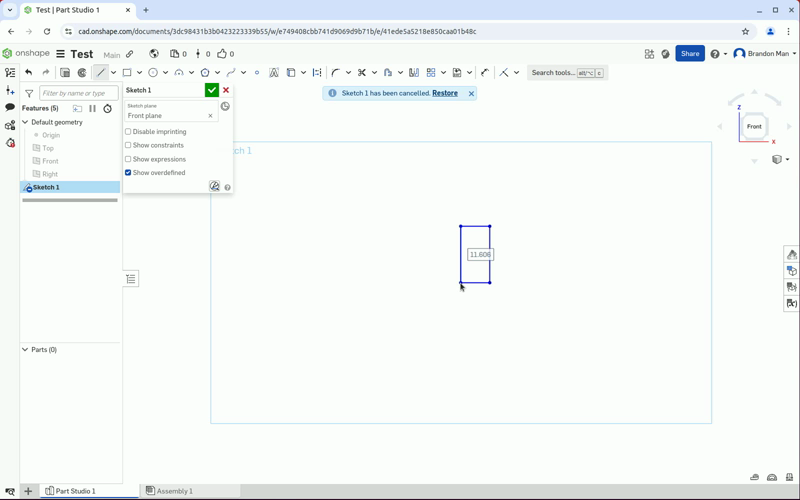
mouse_move(471, 263)
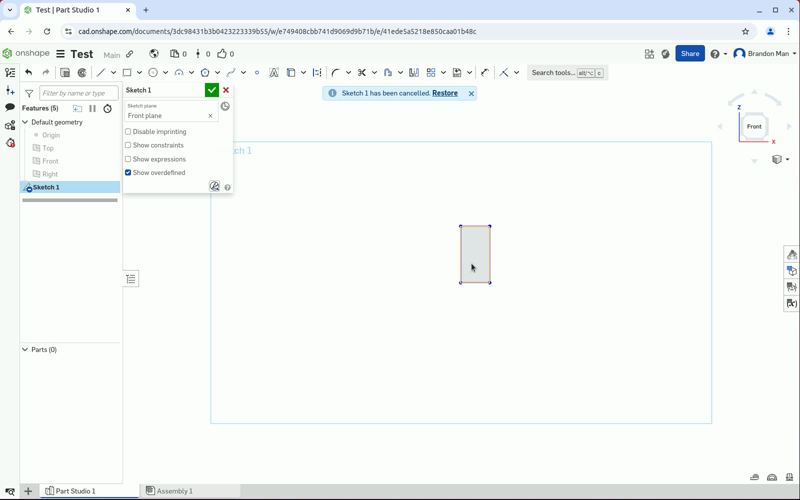
scroll(6)
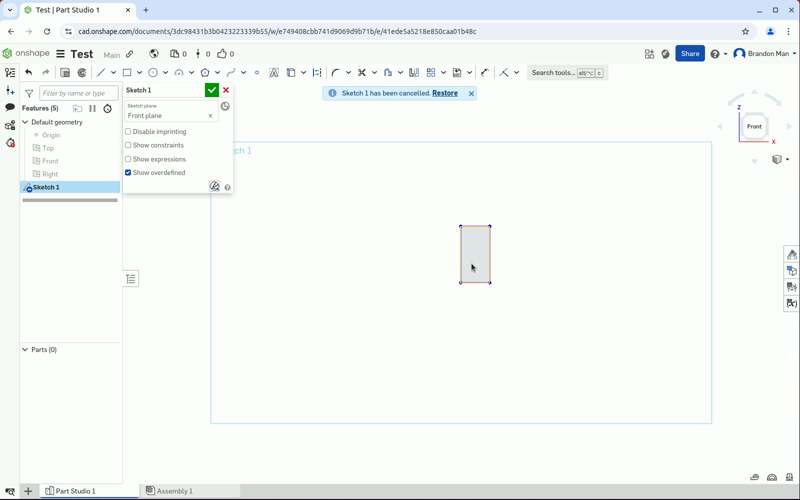
scroll(6)
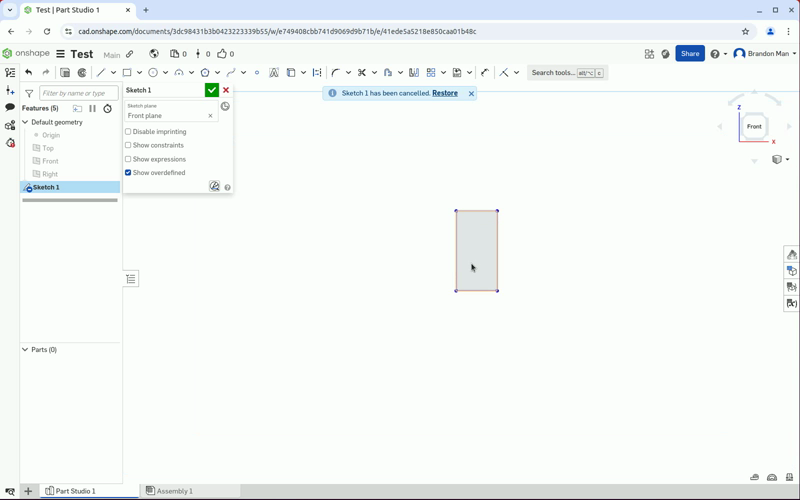
scroll(6)
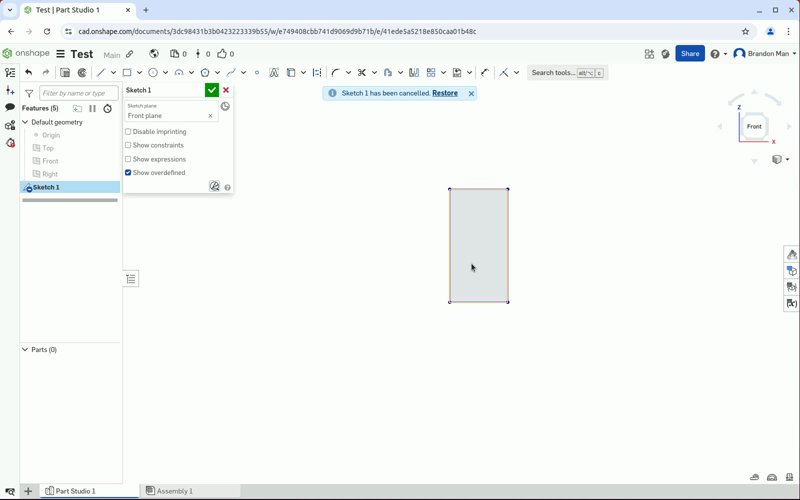
scroll(6)
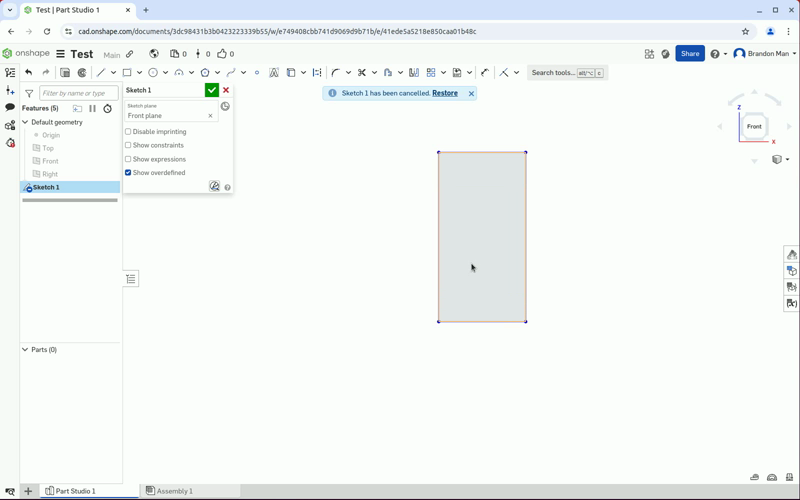
scroll(6)
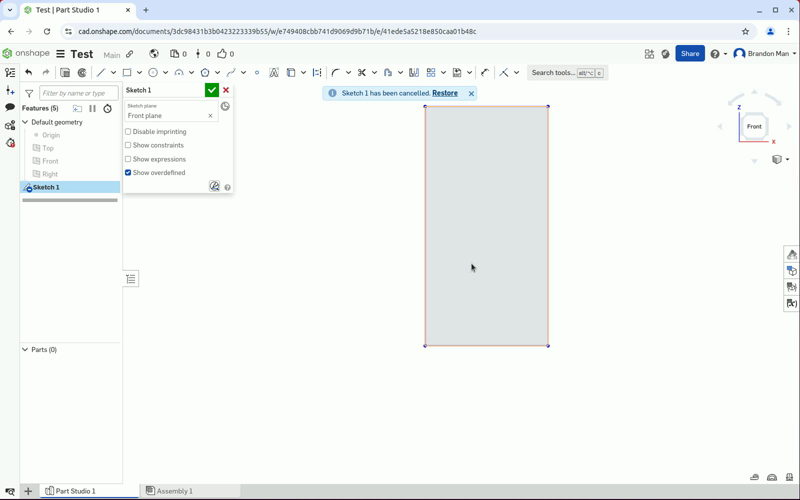
scroll(6)
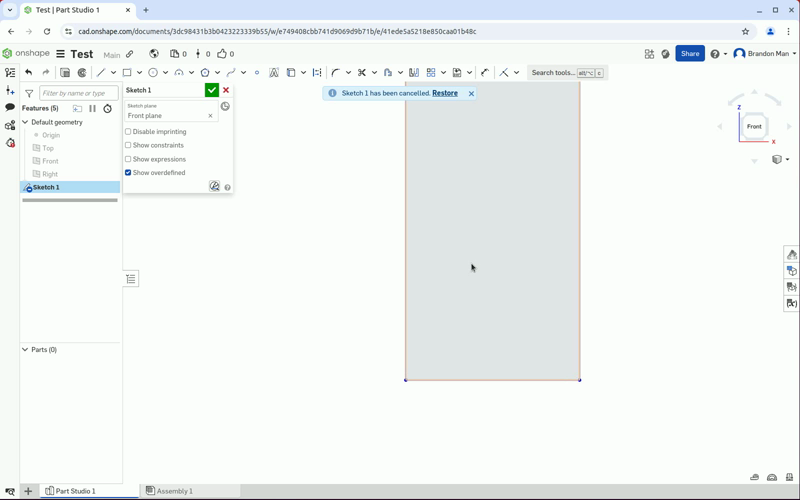
scroll(6)
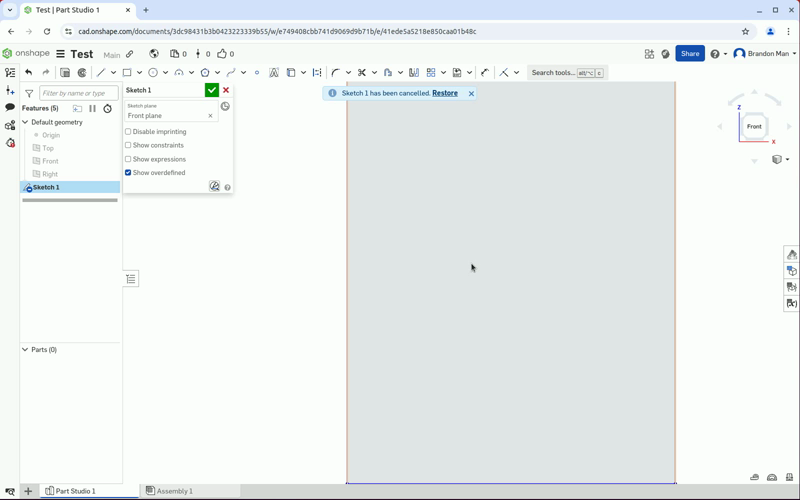
click(471, 263)
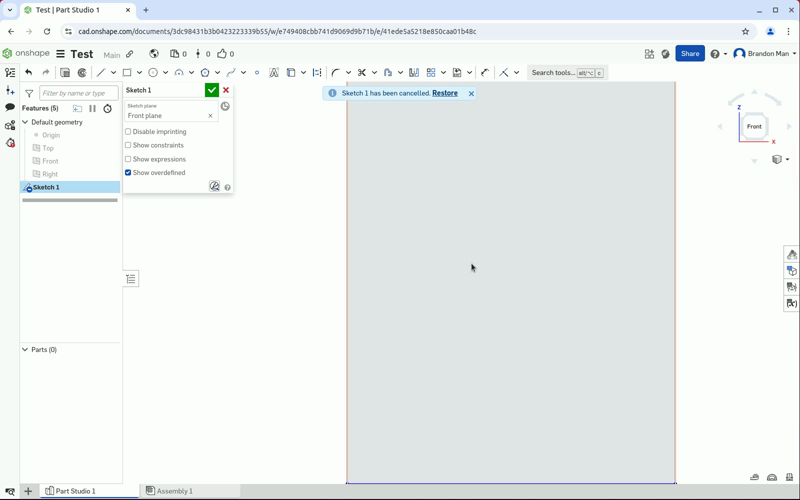
scroll(-6)
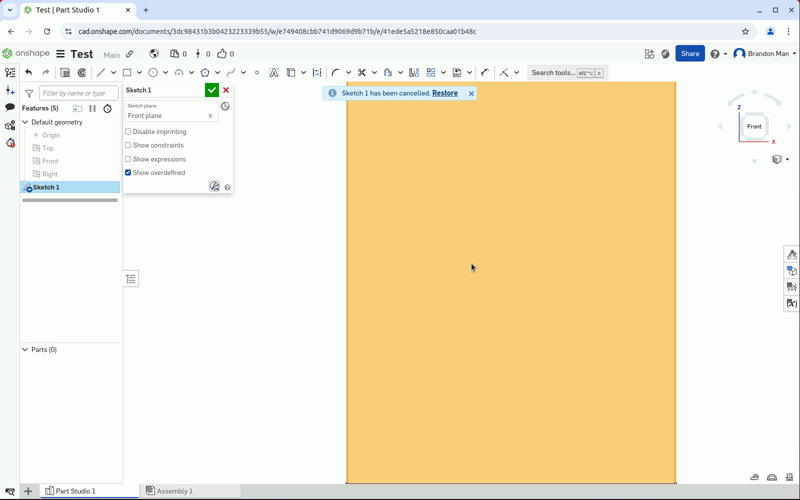
scroll(-6)
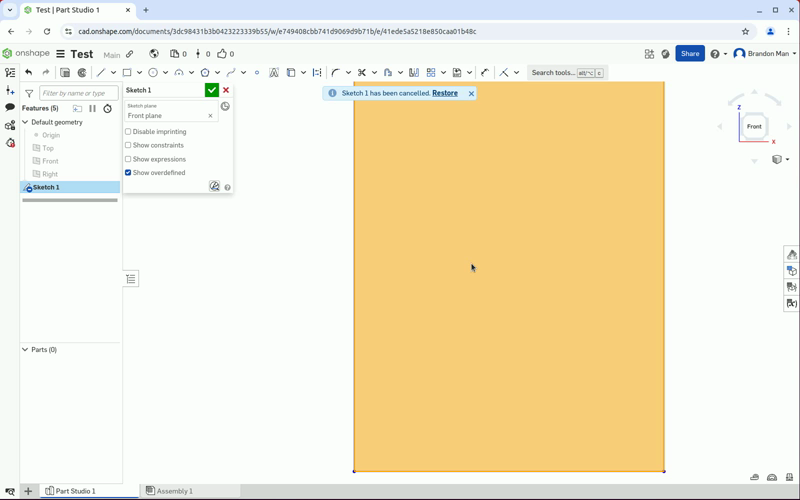
scroll(-6)
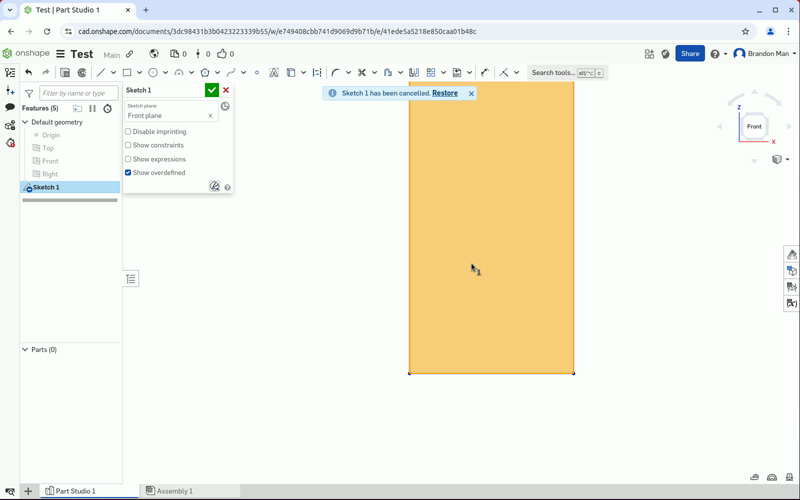
scroll(-6)
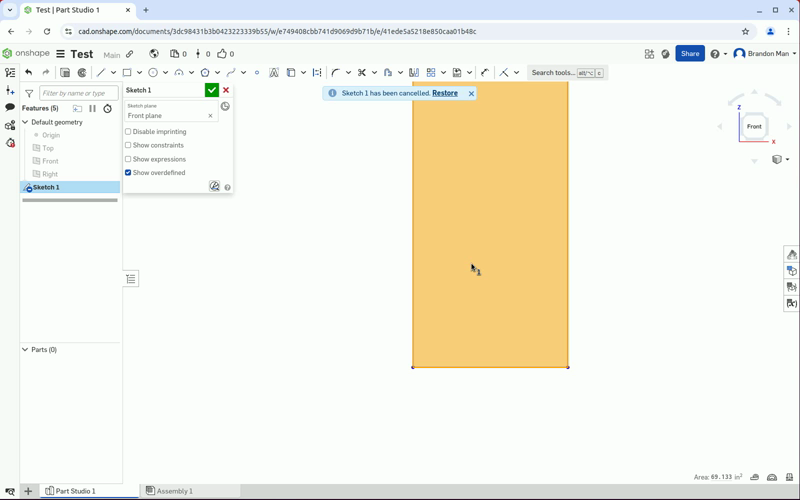
scroll(-6)
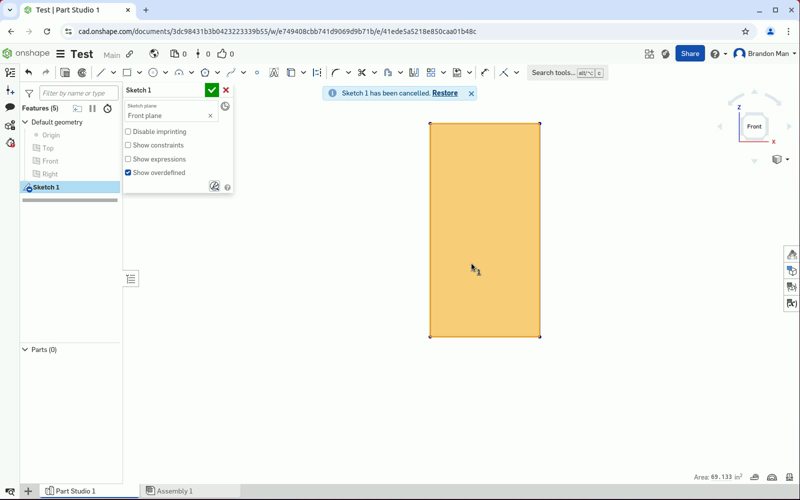
scroll(-6)
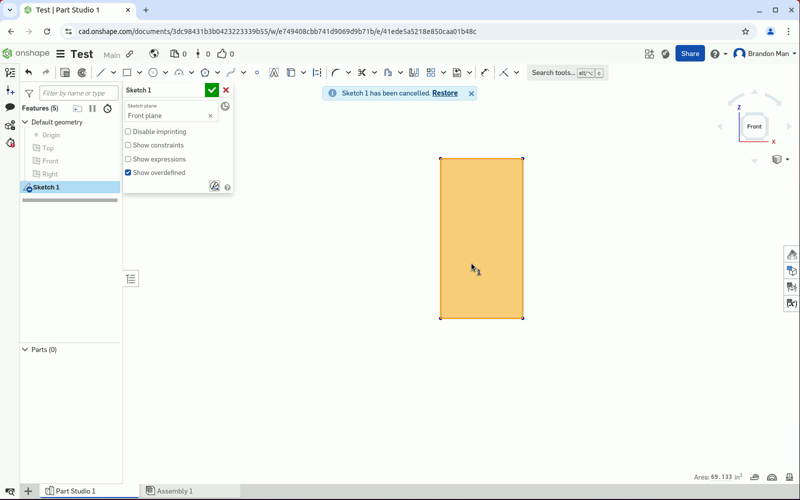
scroll(-6)
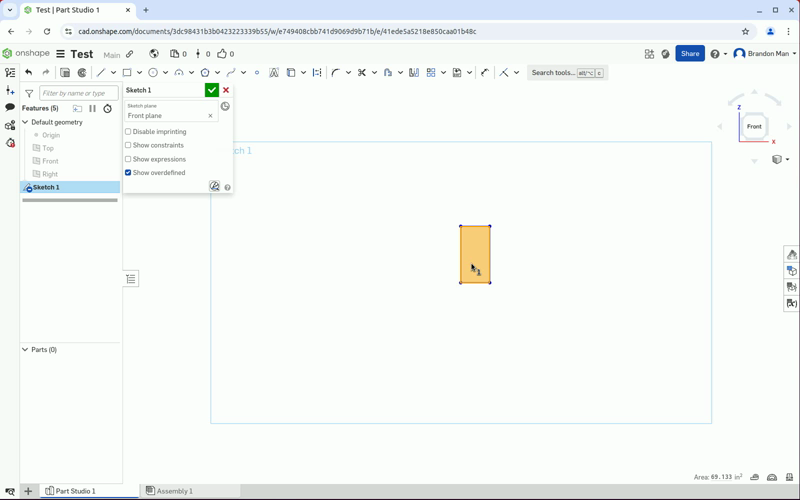
mouse_move(73, 352)
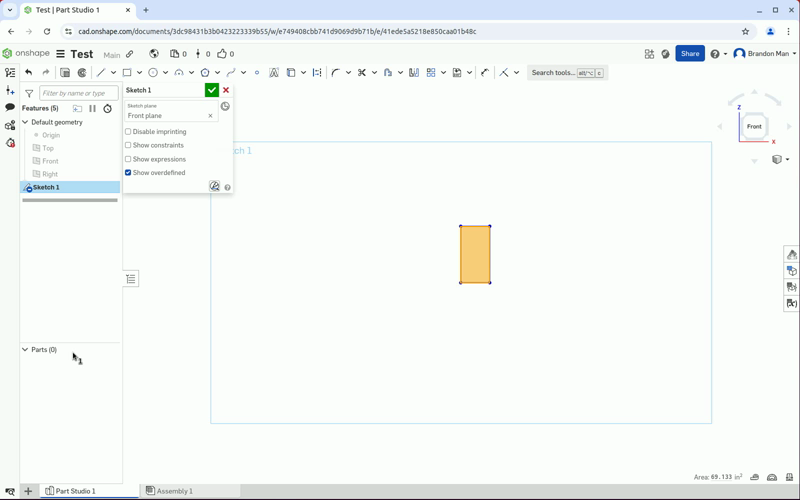
key(shift+y)
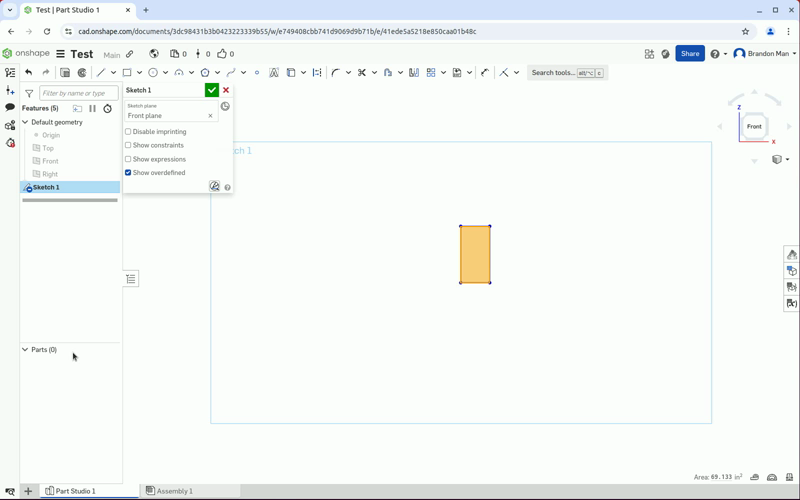
key(shift+e)
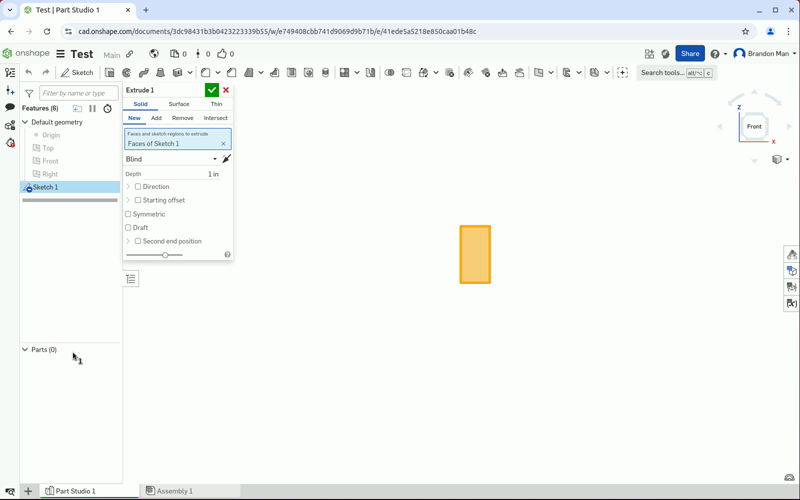
mouse_move(143, 106)
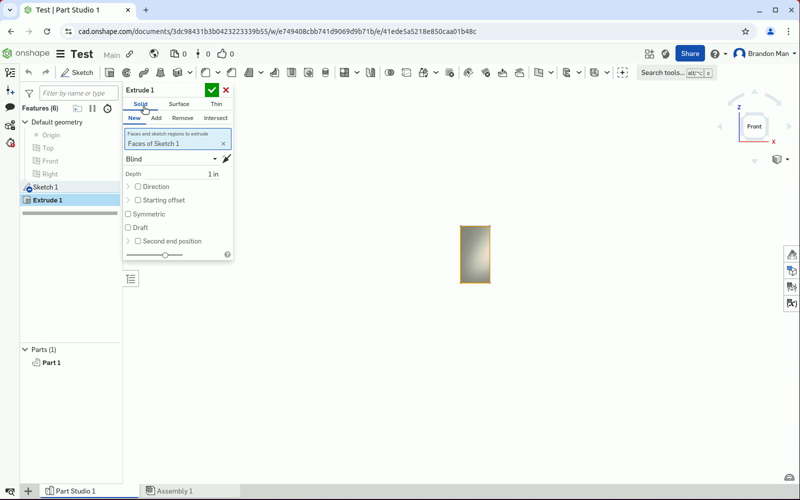
click(143, 106)
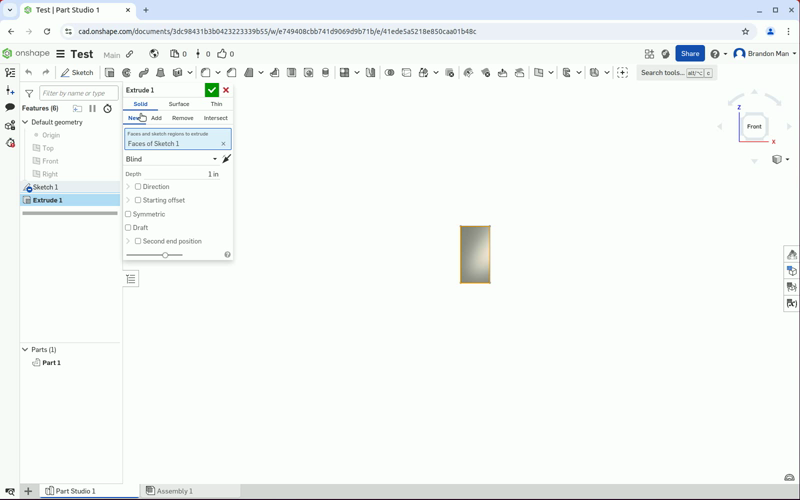
mouse_move(137, 120)
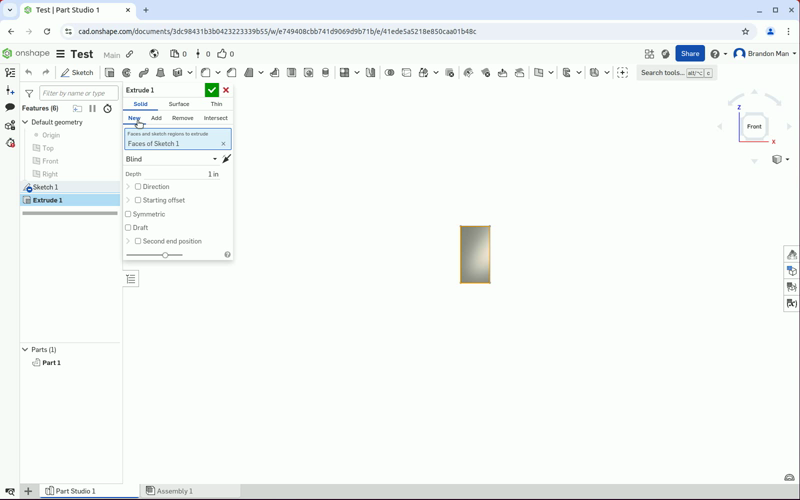
click(137, 120)
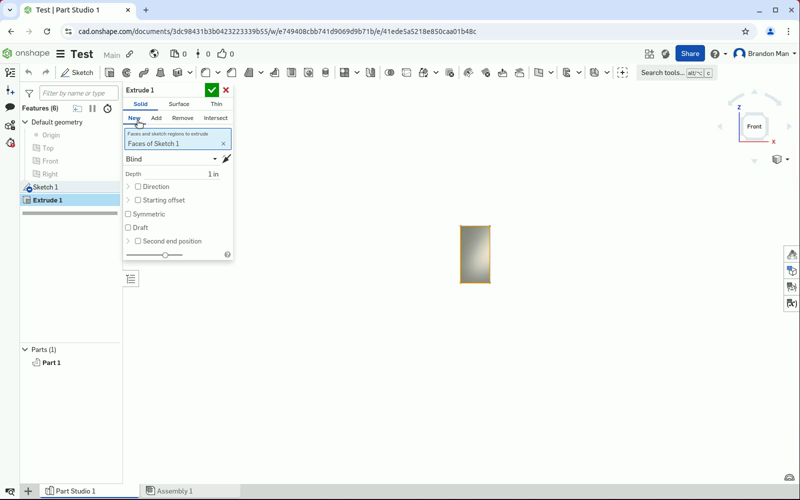
key(tab, 4)
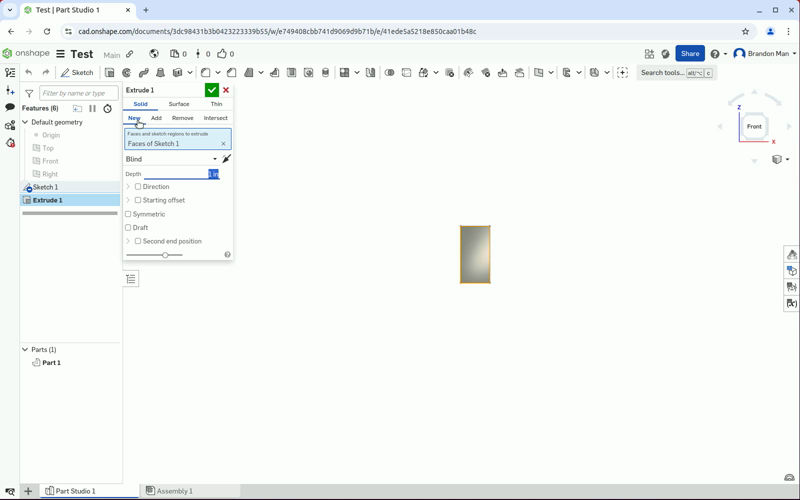
text(11.554)
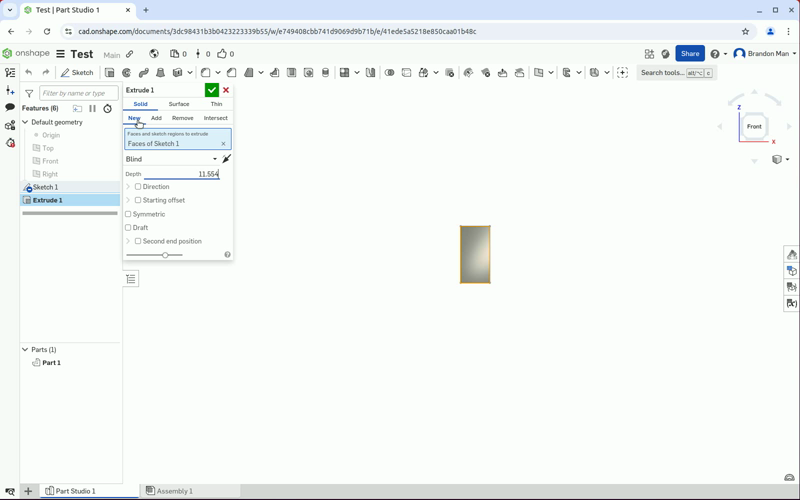
key(enter)
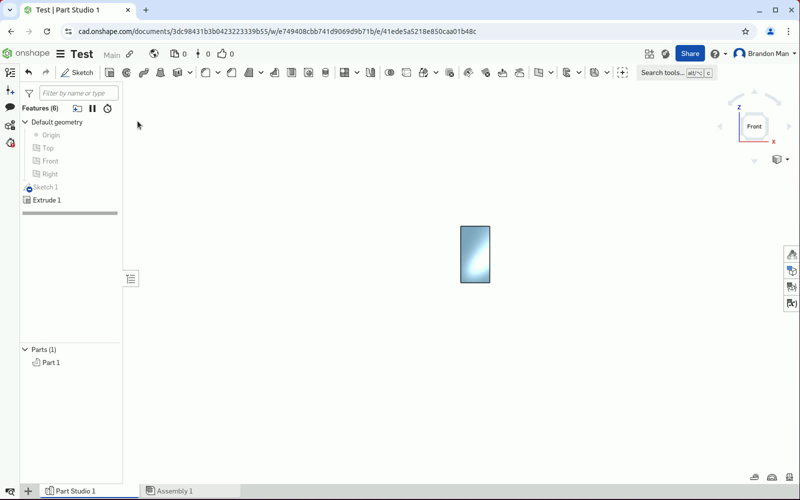
key(shift+h)
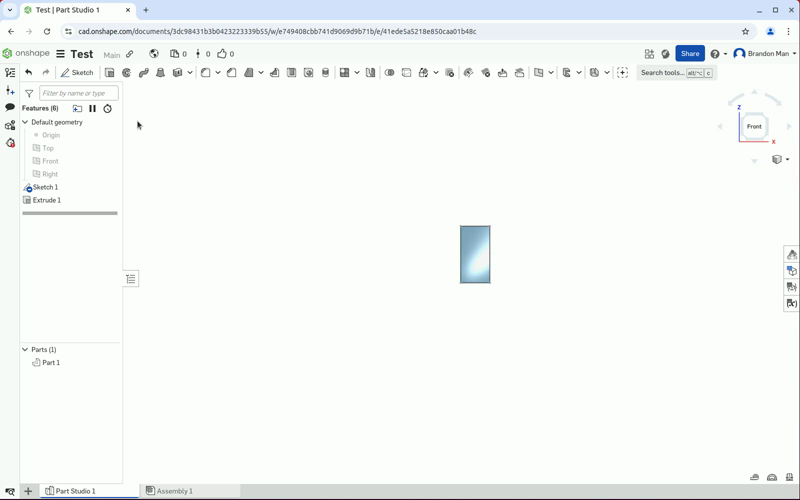
key(shift+h)
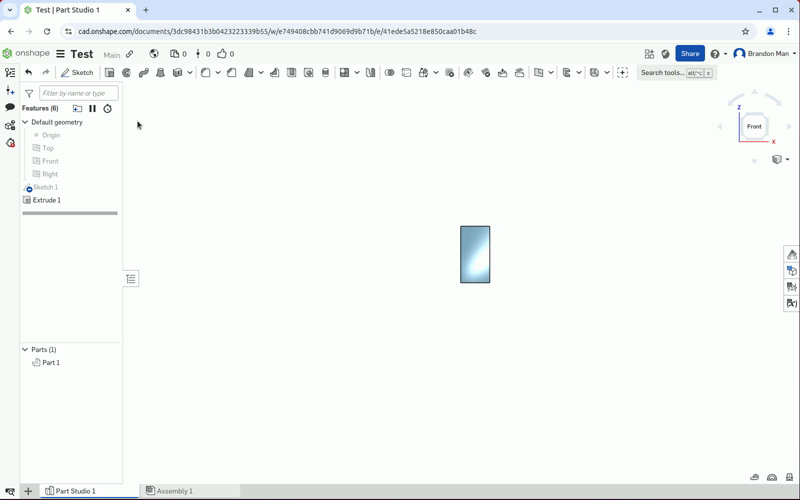
mouse_move(73, 189)
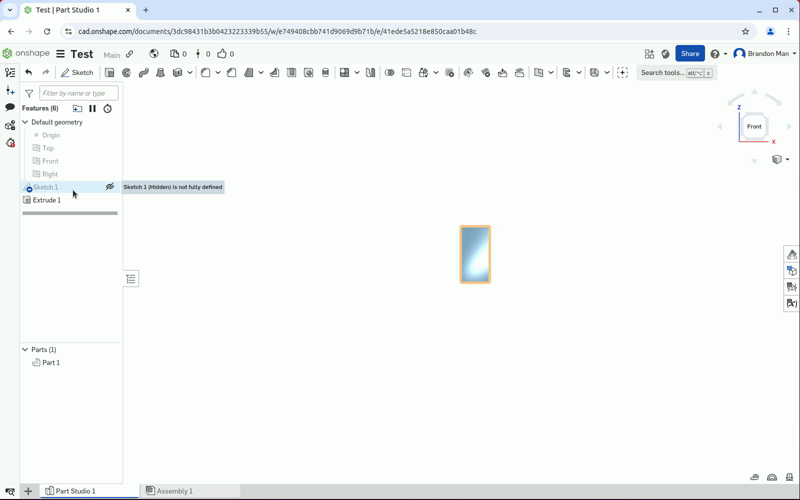
click(73, 189)
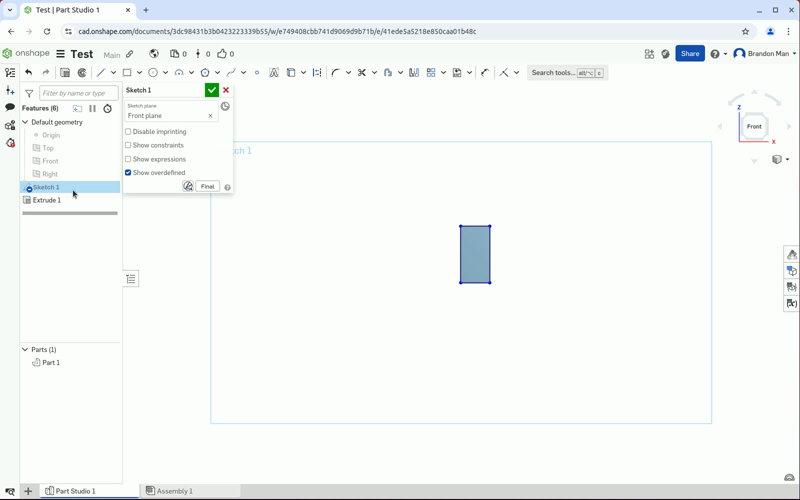
mouse_move(229, 92)
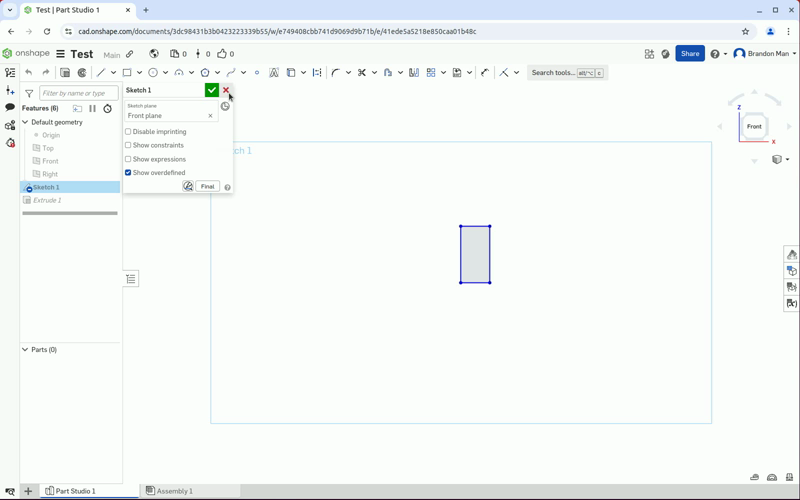
click(229, 92)
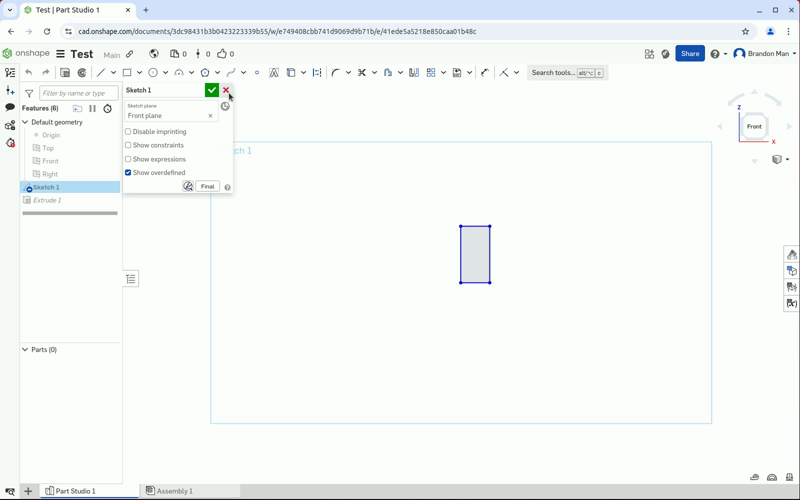
key(shift+s)
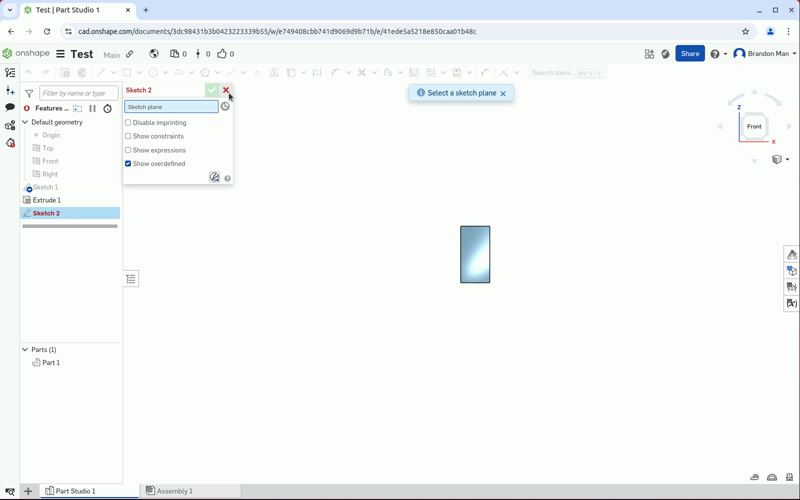
mouse_move(73, 163)
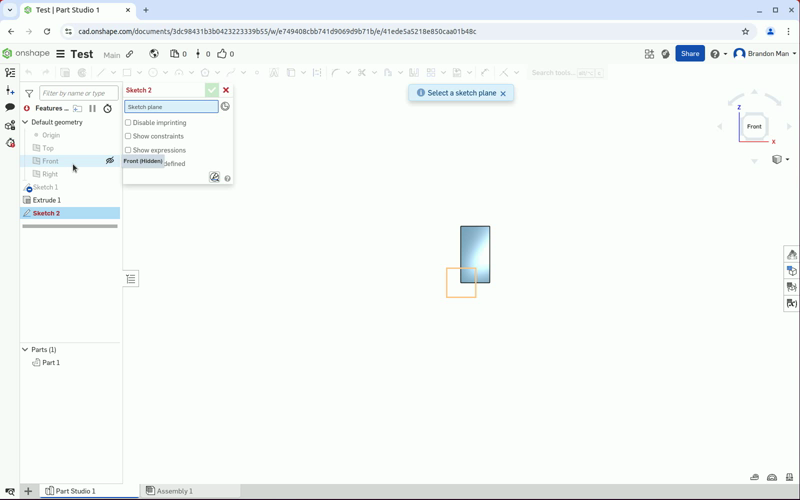
click(73, 163)
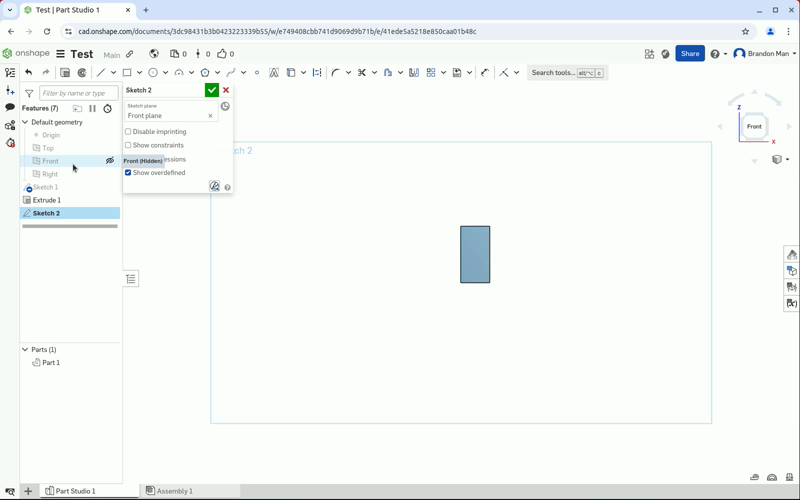
mouse_move(73, 352)
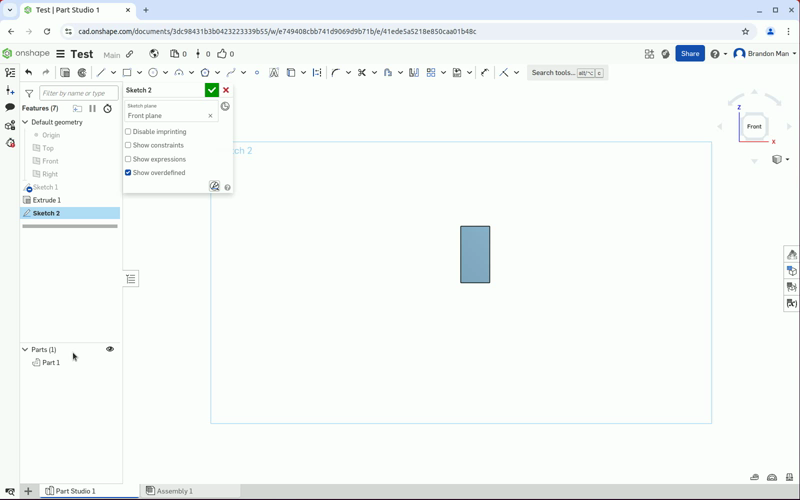
key(y)
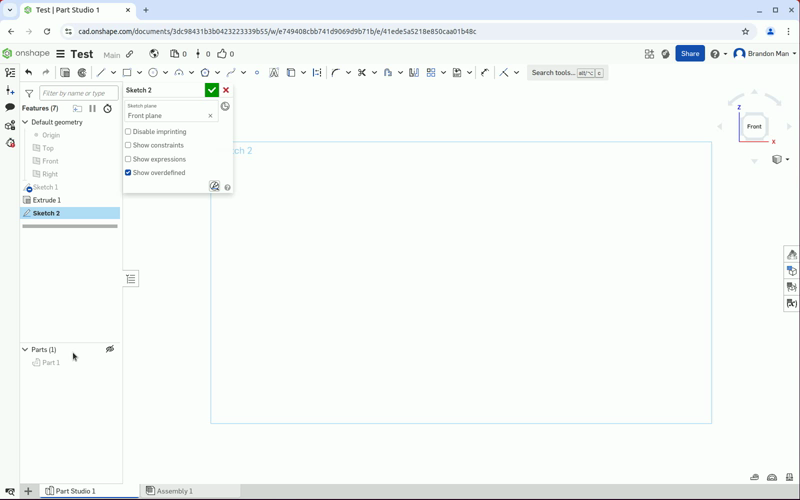
key(l)
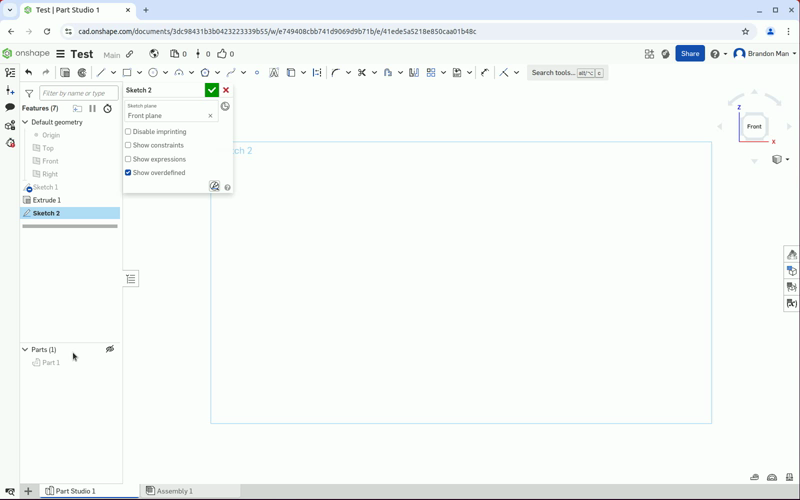
key_down(shift)
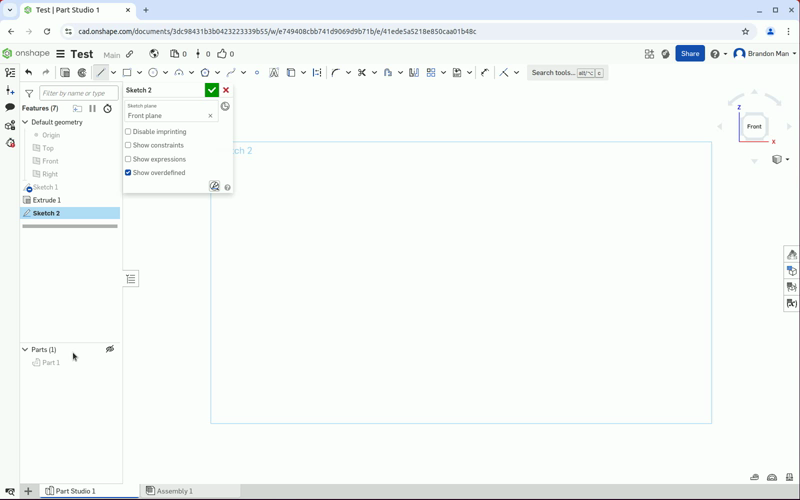
mouse_move(489, 282)
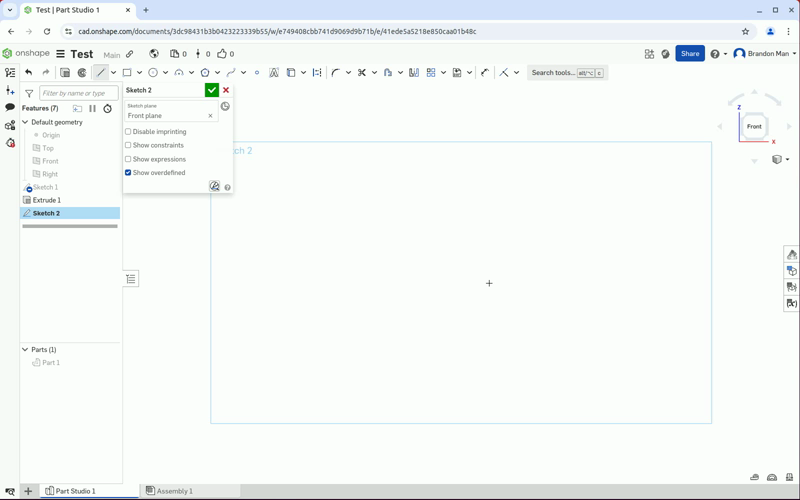
click(489, 282)
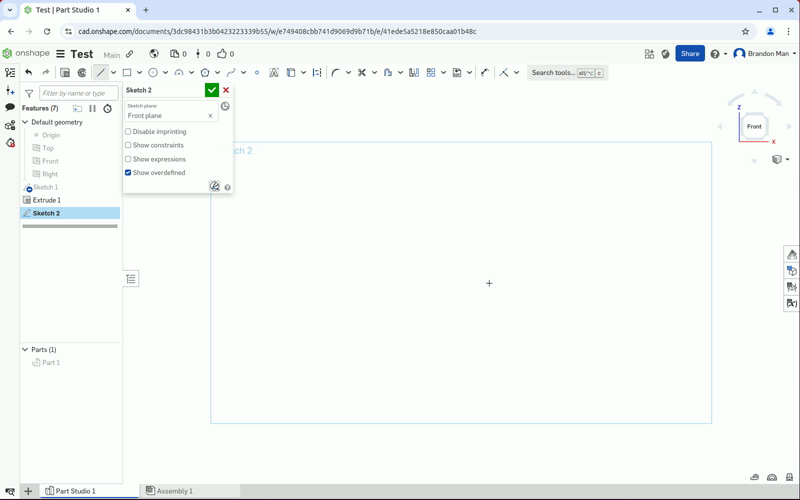
key_up(shift)
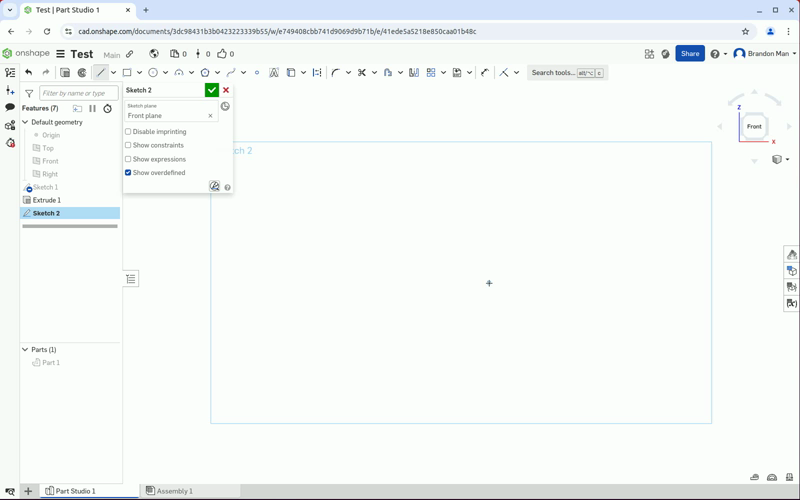
key_down(shift)
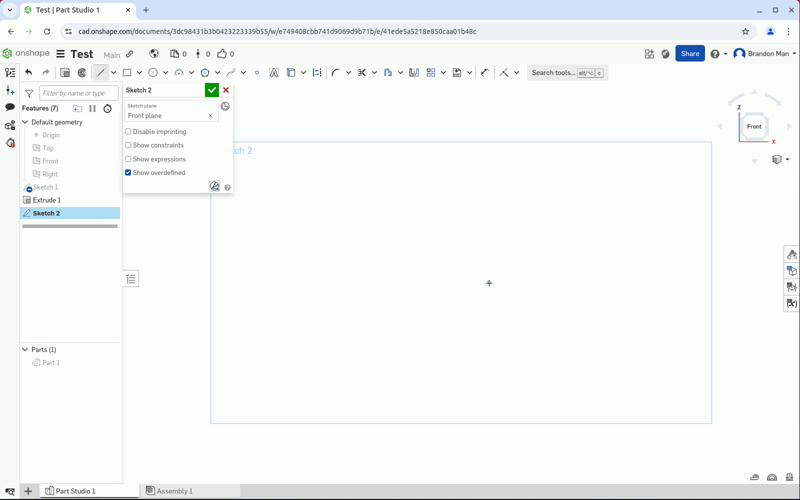
mouse_move(573, 282)
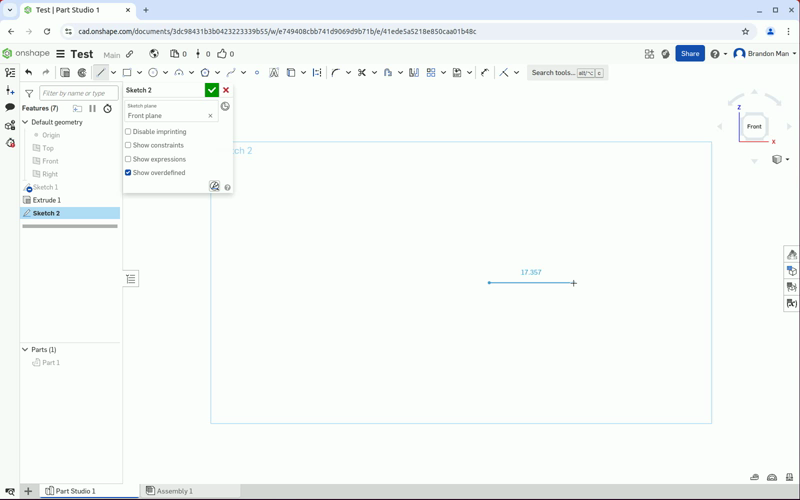
click(573, 282)
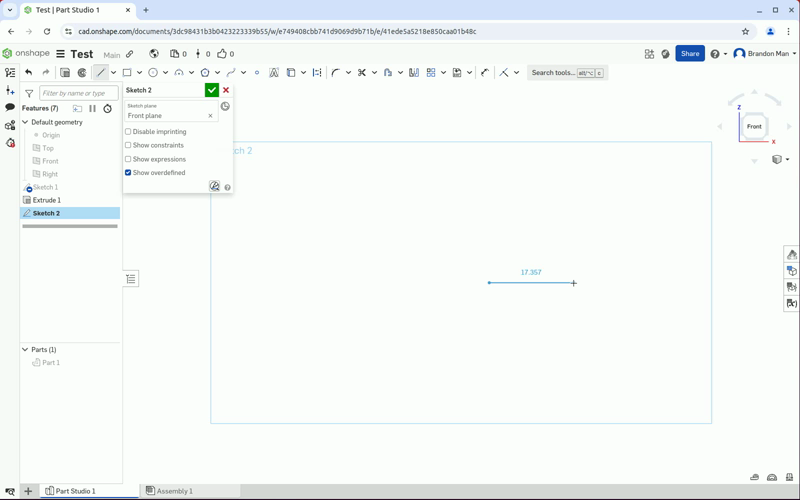
key_up(shift)
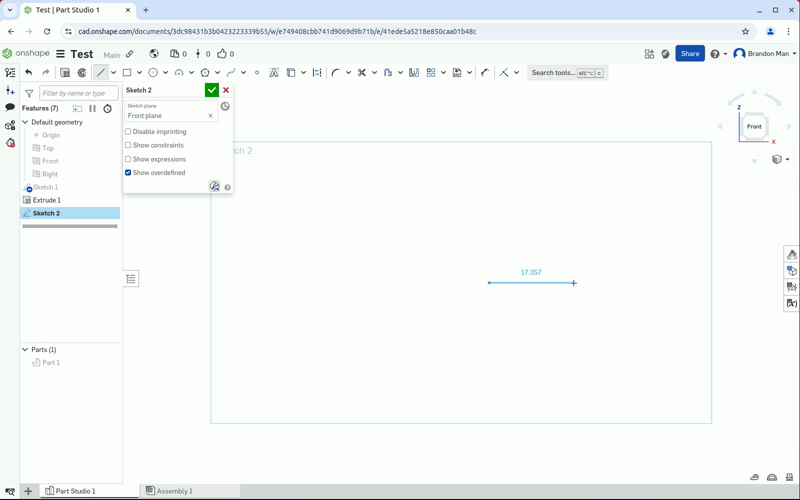
key_down(shift)
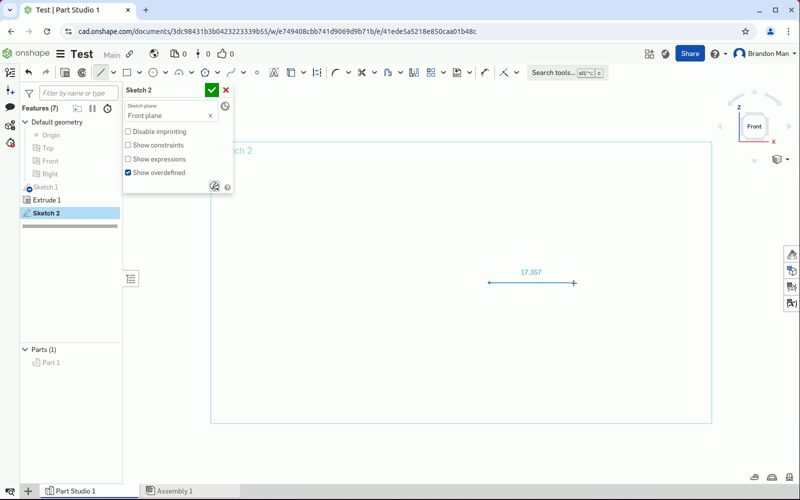
mouse_move(589, 282)
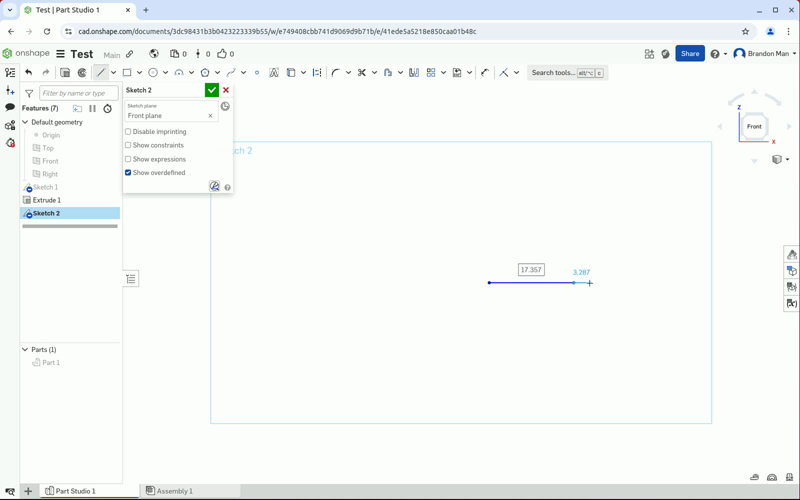
mouse_move(573, 260)
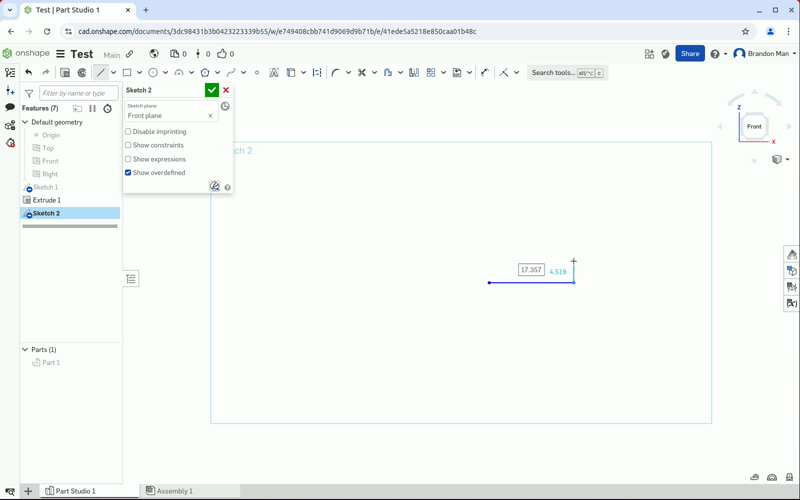
click(573, 260)
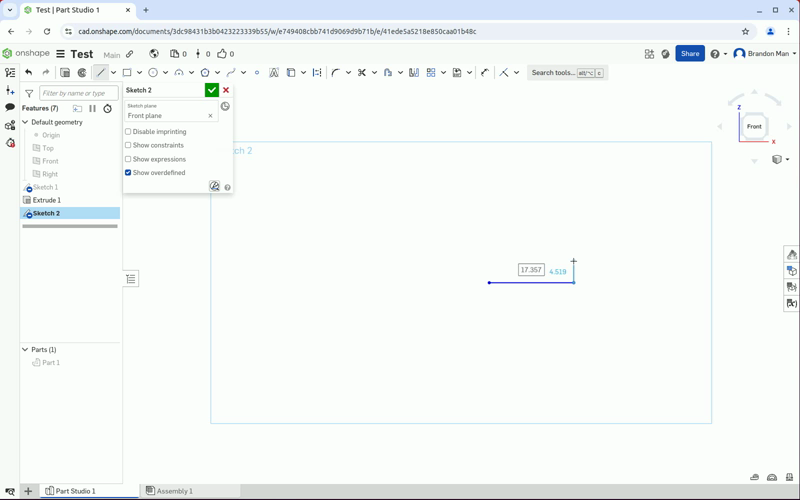
key_up(shift)
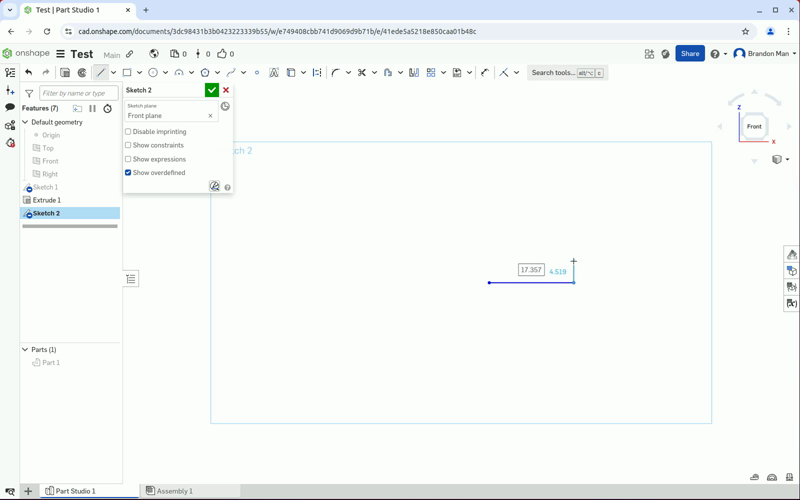
key_down(shift)
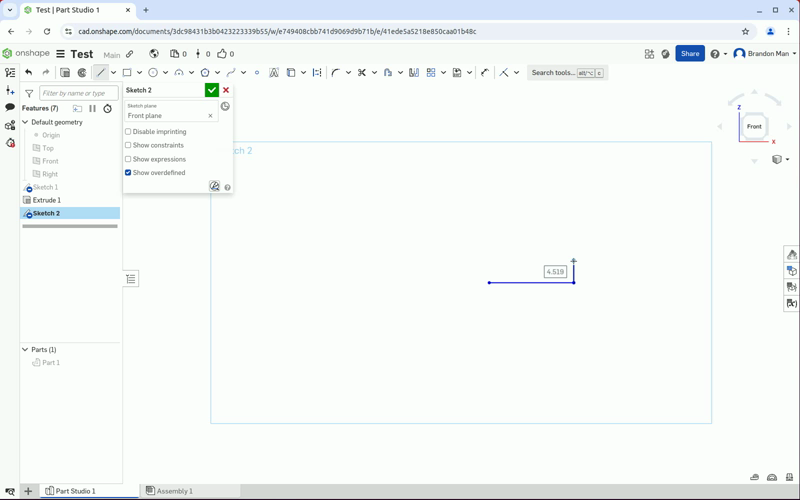
mouse_move(489, 226)
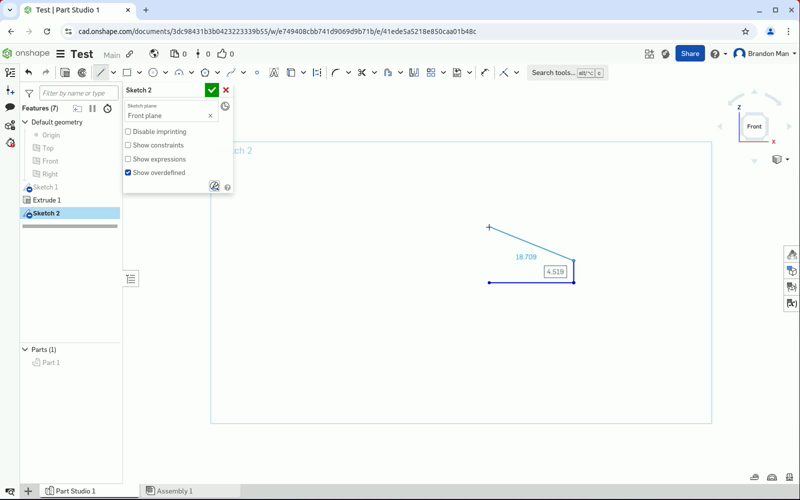
click(489, 226)
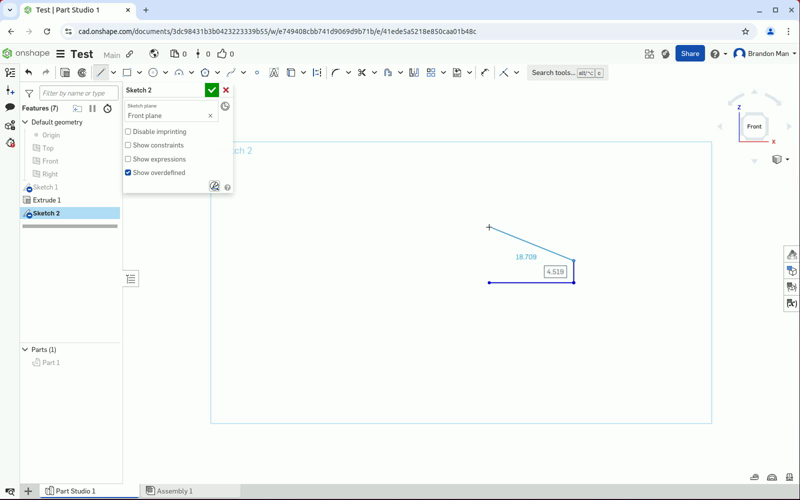
key_up(shift)
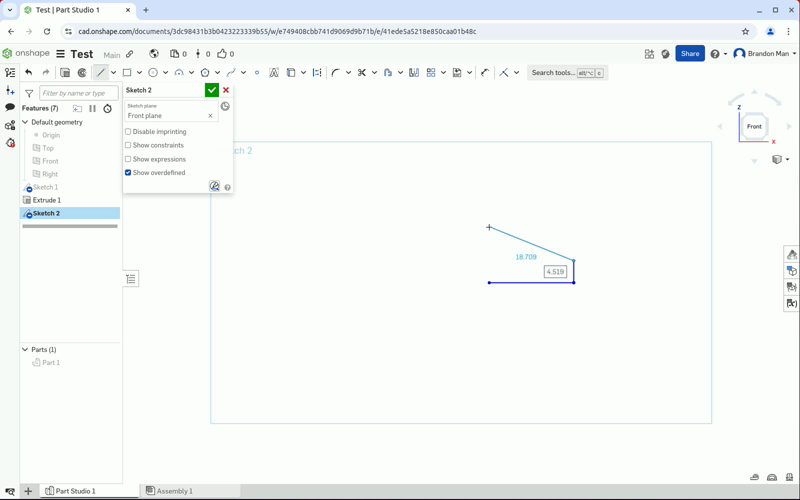
mouse_move(519, 226)
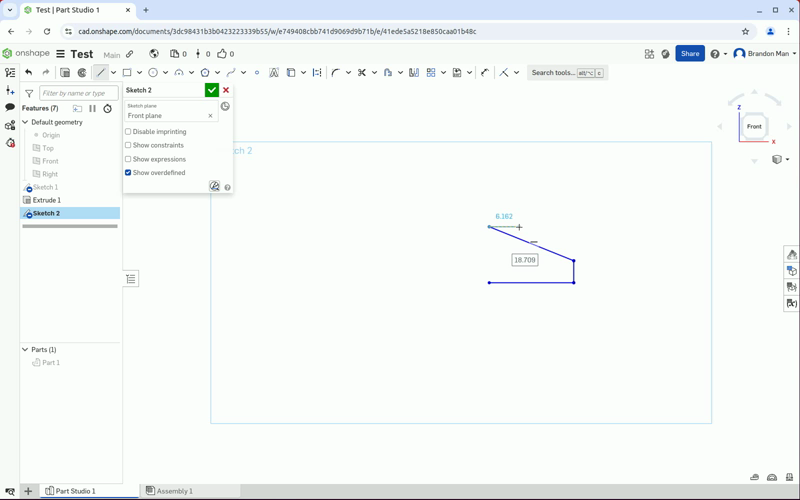
key_down(shift)
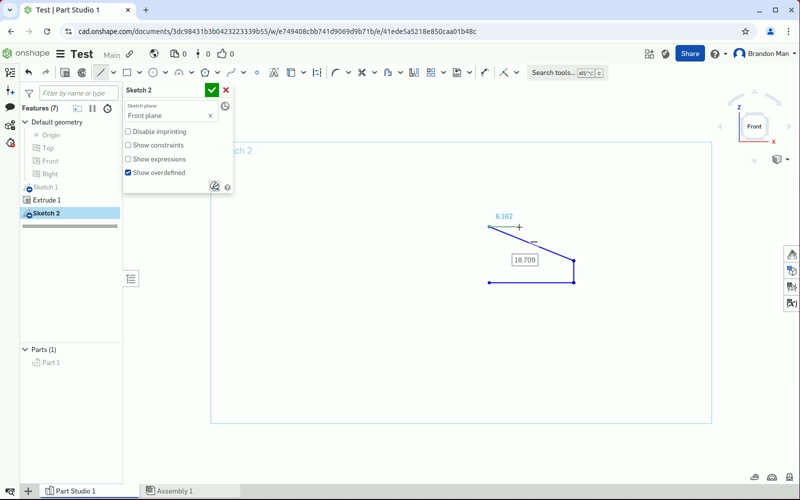
mouse_move(489, 282)
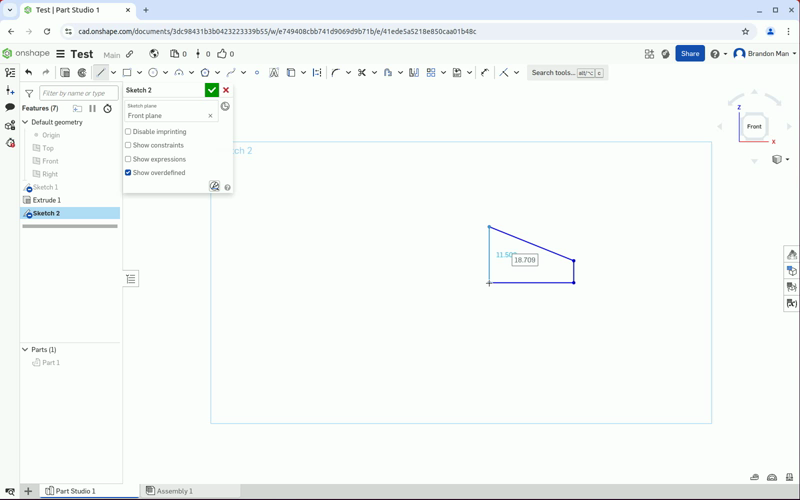
key_up(shift)
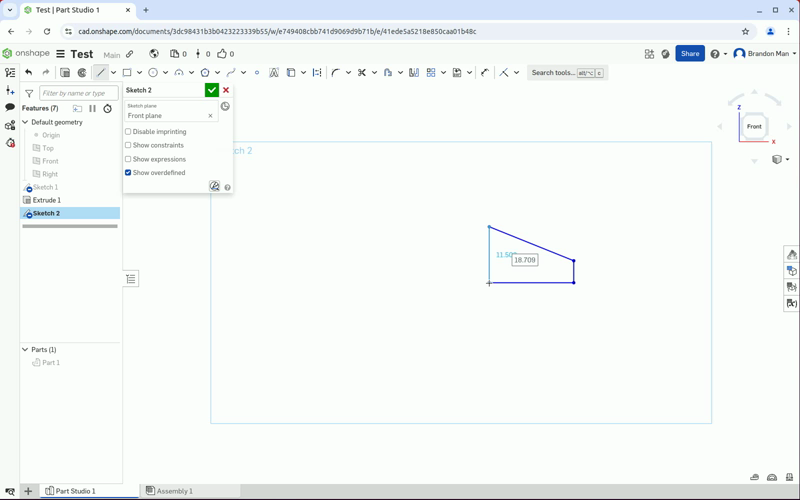
click(489, 282)
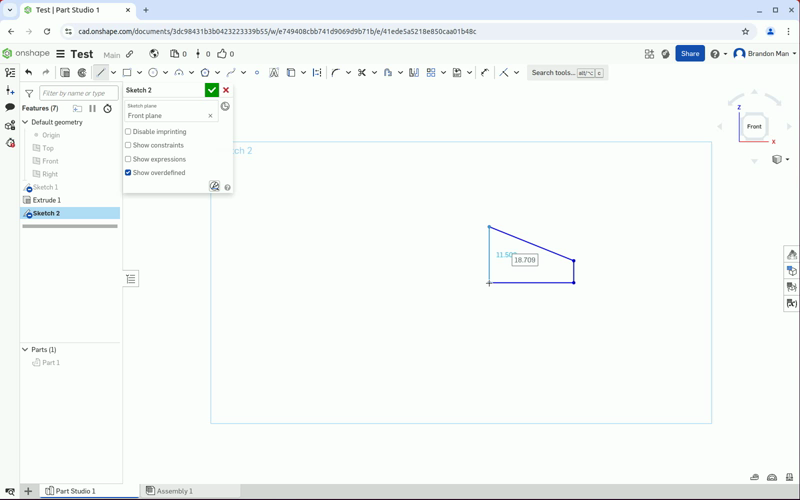
key(esc)
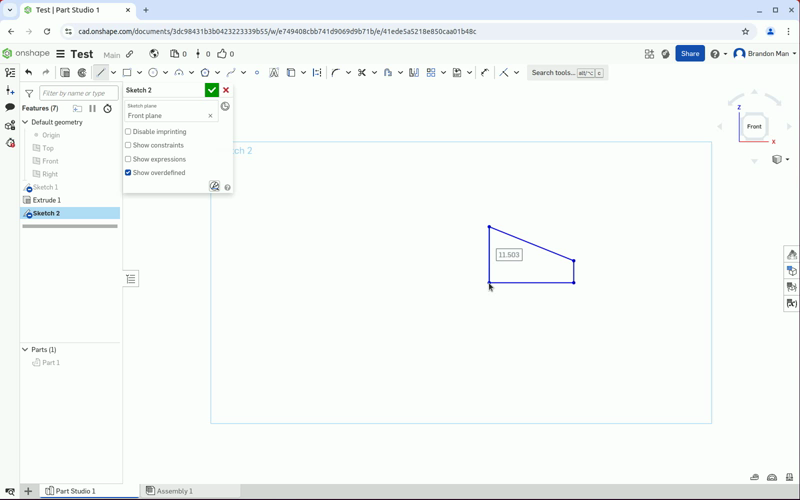
mouse_move(565, 277)
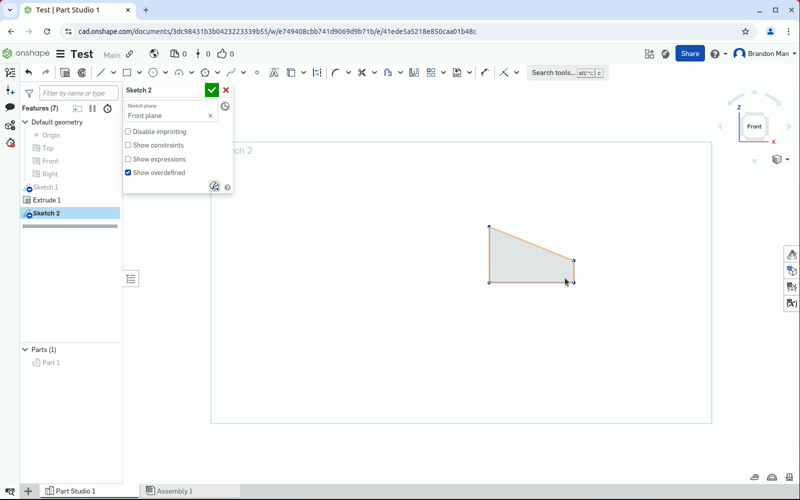
click(565, 277)
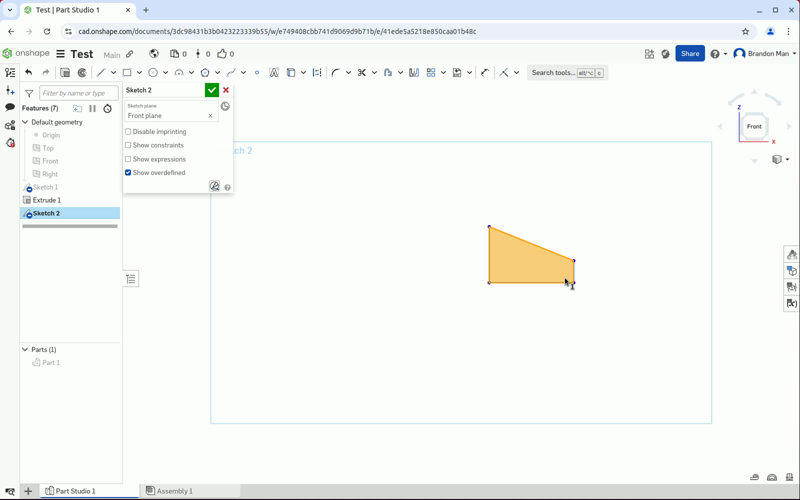
mouse_move(73, 352)
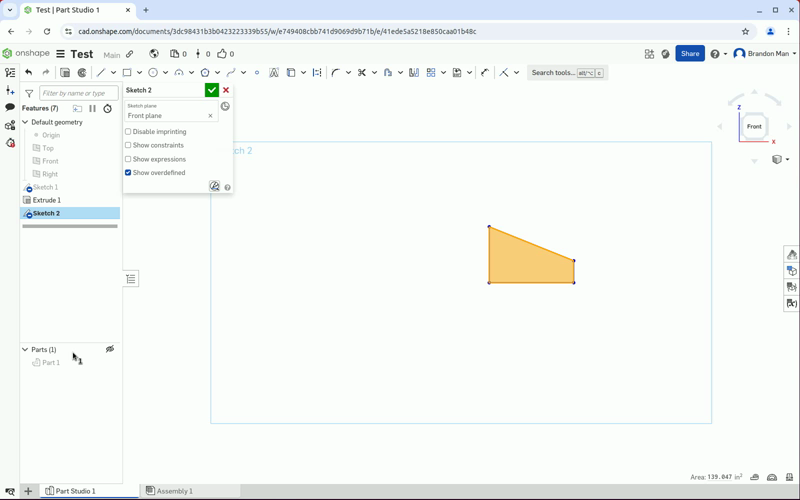
key(shift+y)
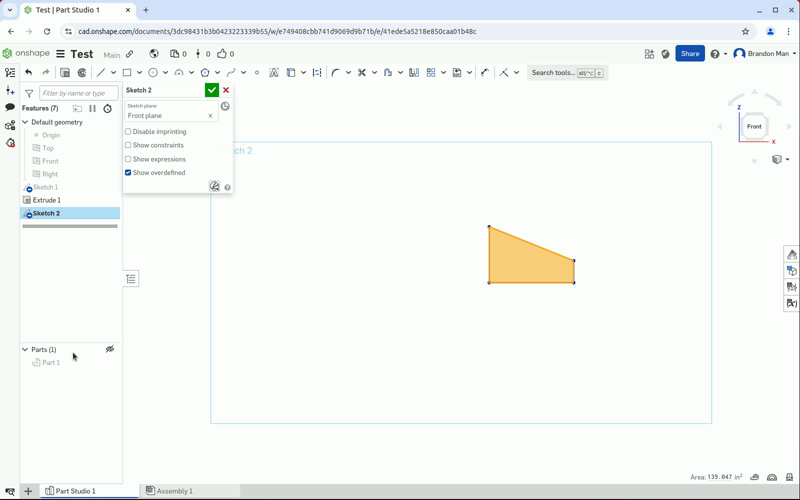
key(shift+e)
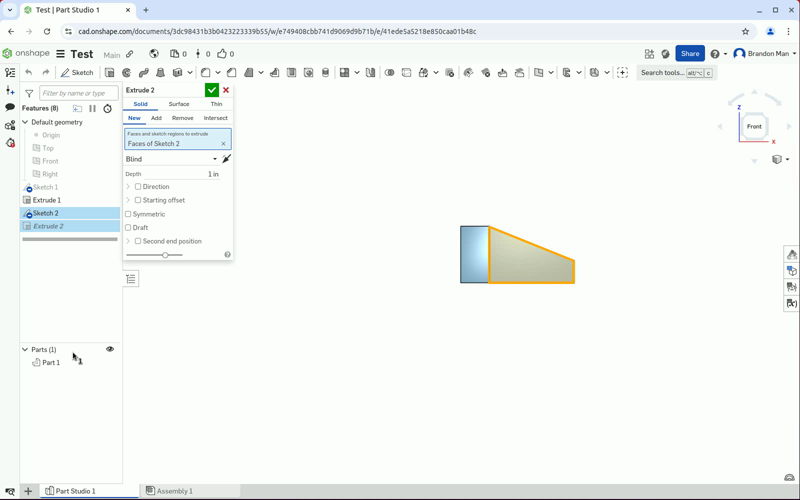
mouse_move(143, 106)
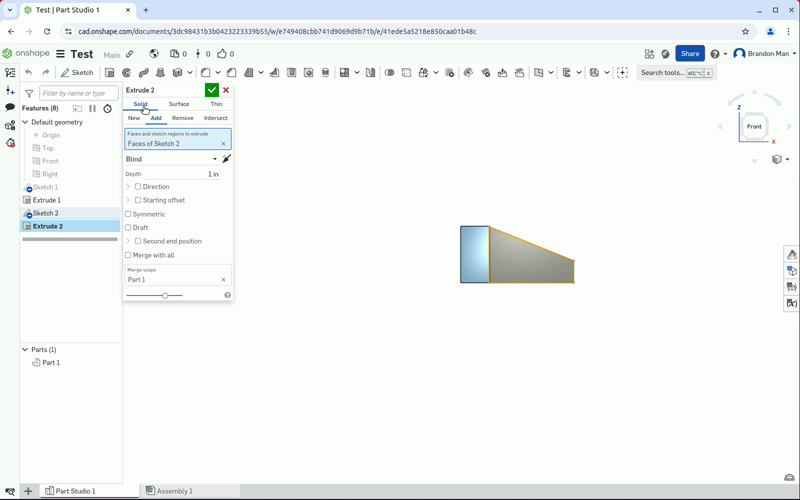
click(143, 106)
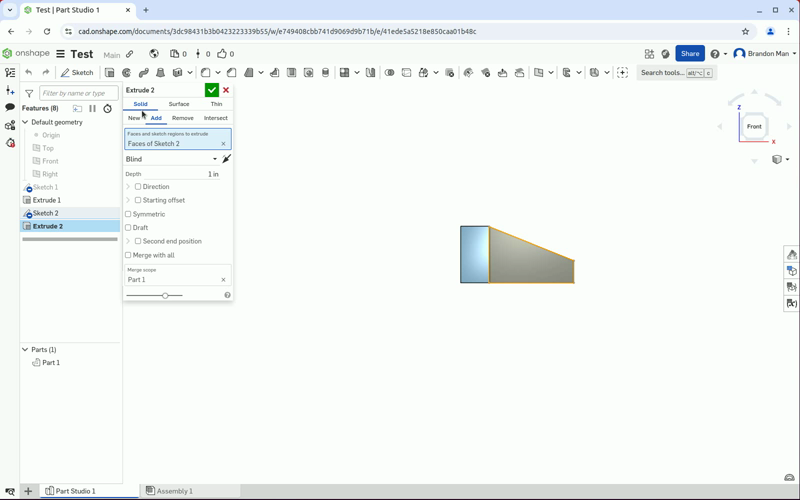
mouse_move(137, 120)
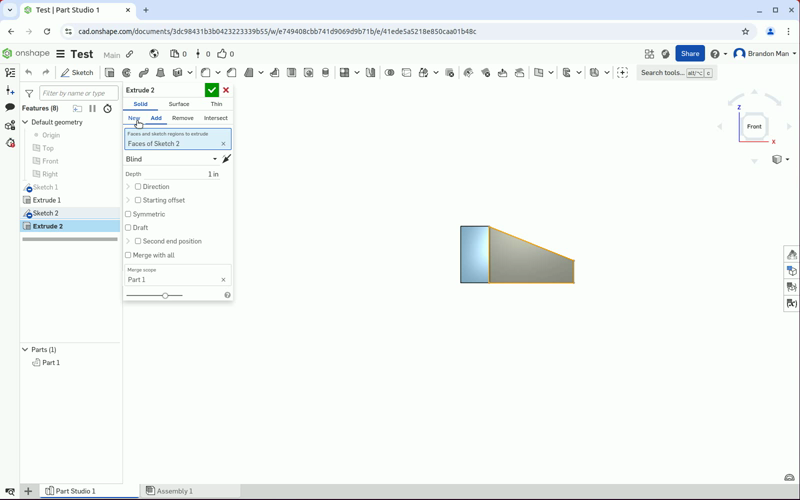
click(137, 120)
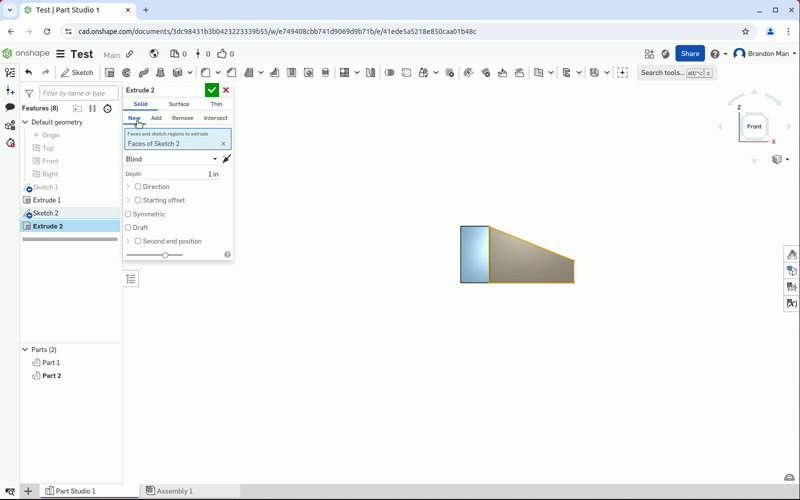
key(tab, 4)
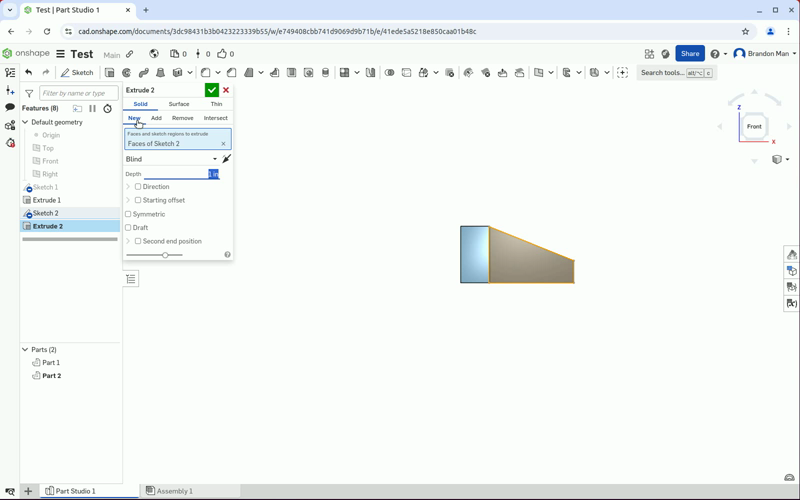
text(11.554)
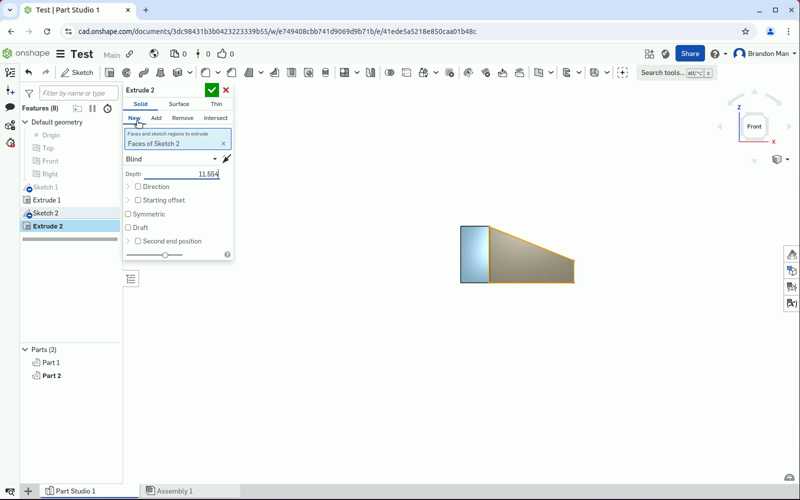
key(enter)
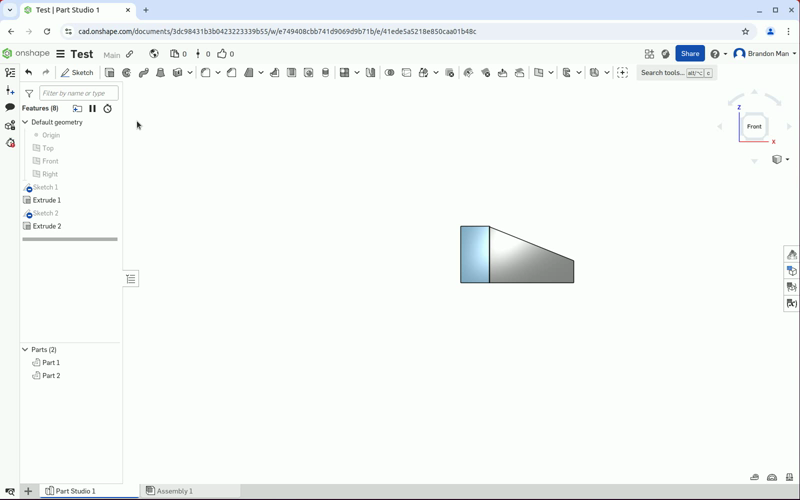
key(shift+h)
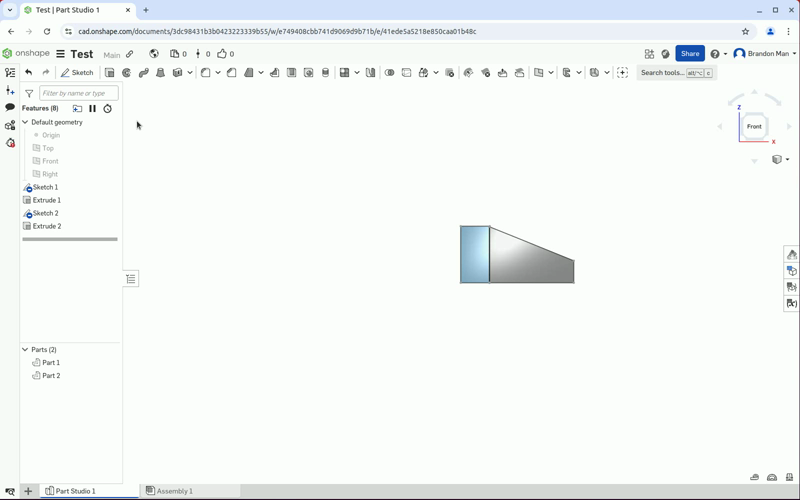
key(shift+h)
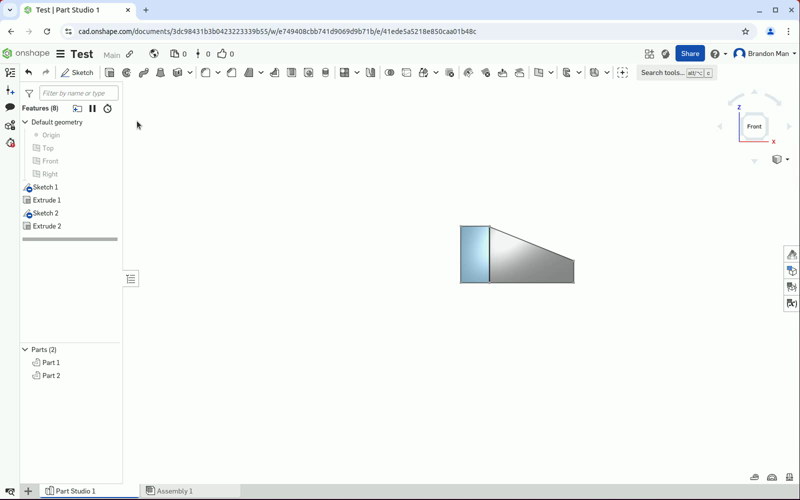
key(shift+7)
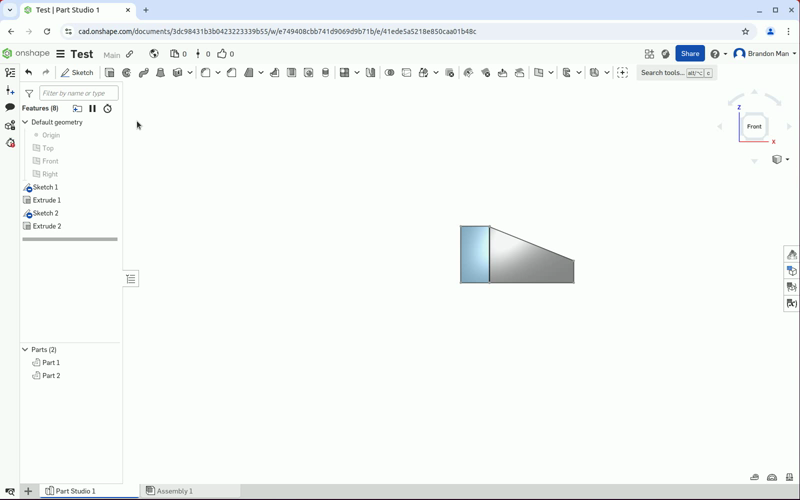
key(left, 2)
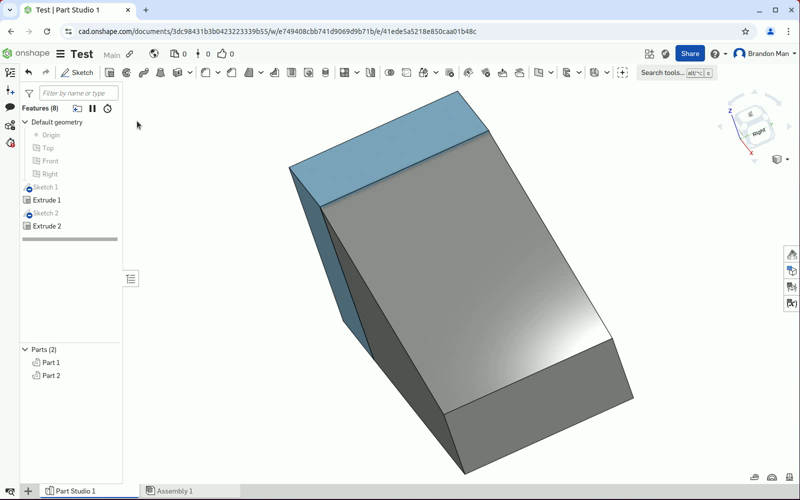
key(down, 2)
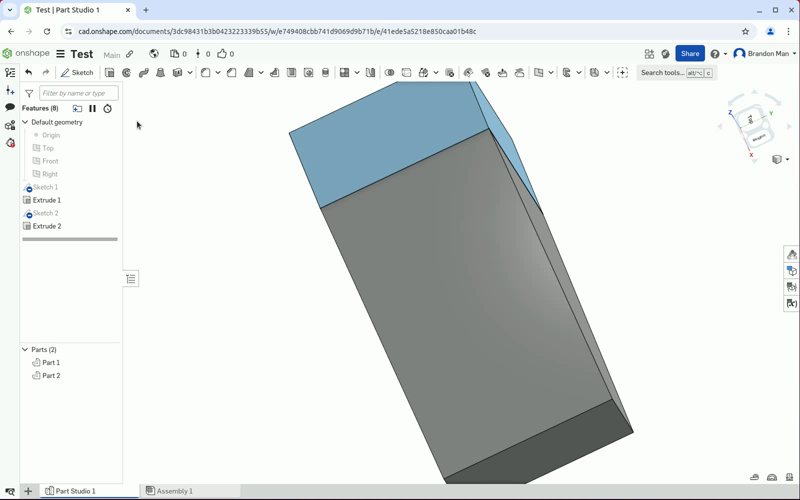
key(up, 2)
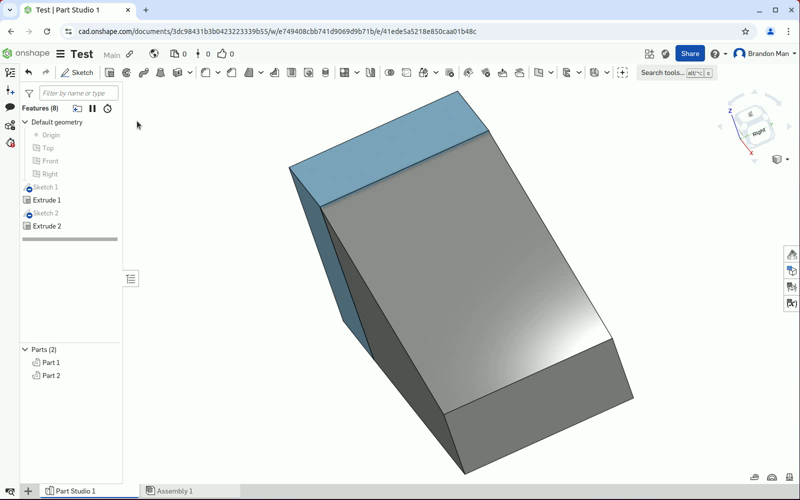
key(right, 2)
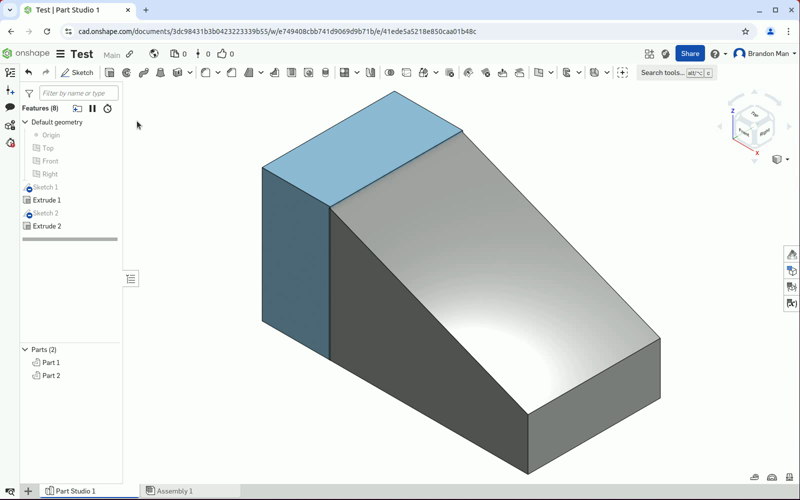
mouse_move(73, 189)
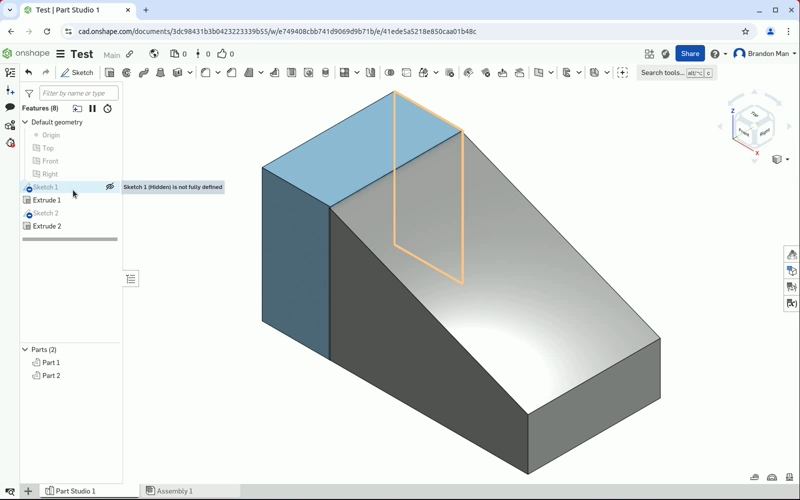
click(73, 189)